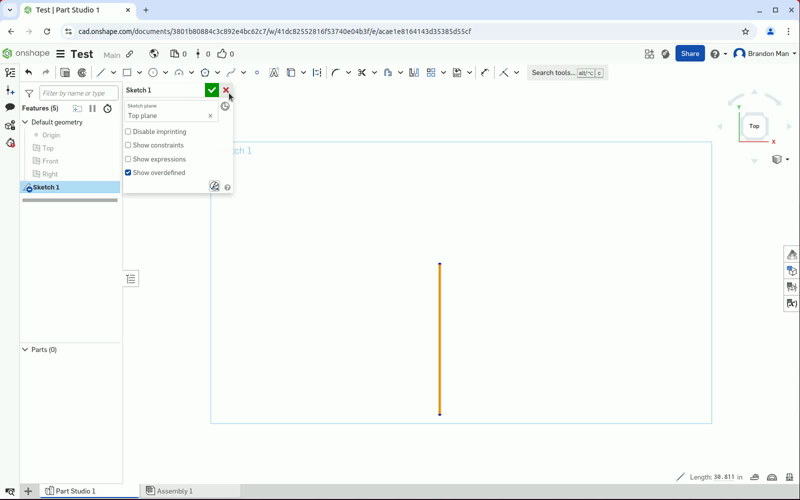
key(shift+h)
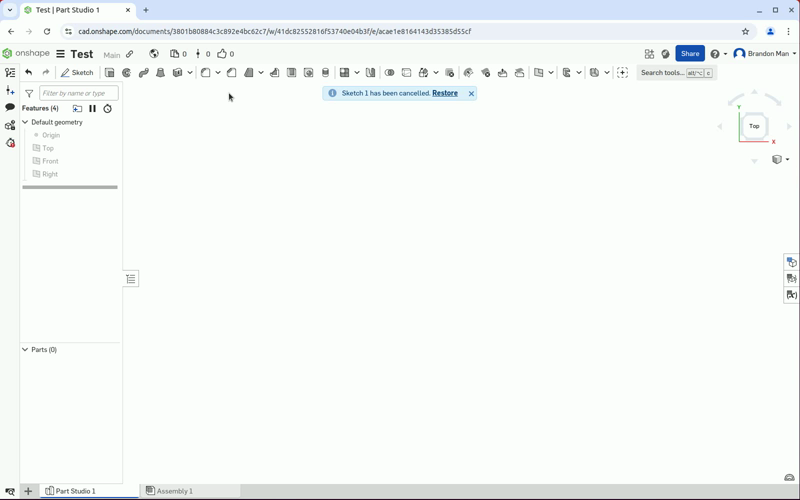
mouse_move(73, 352)
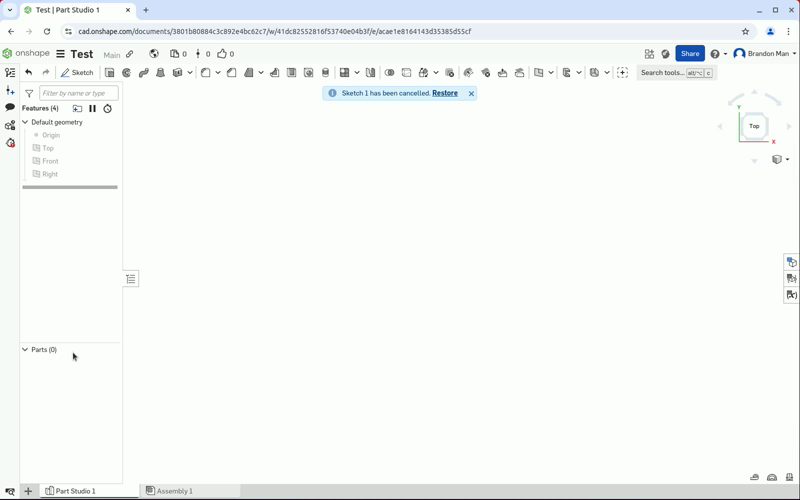
key(y)
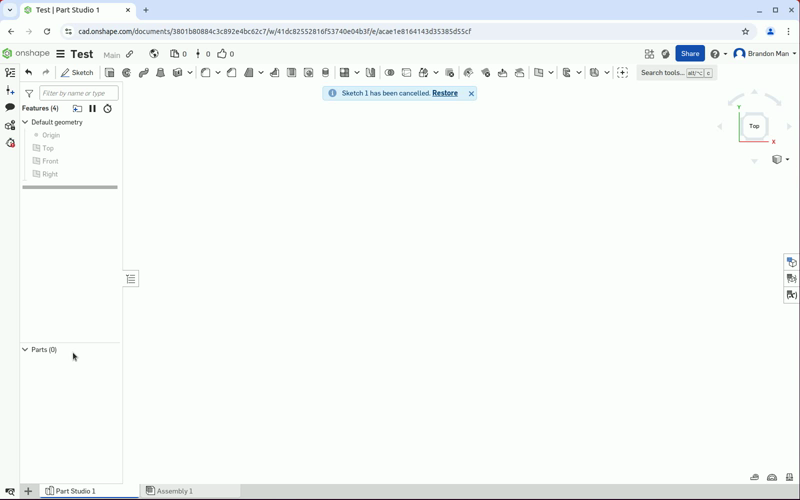
key(shift+p)
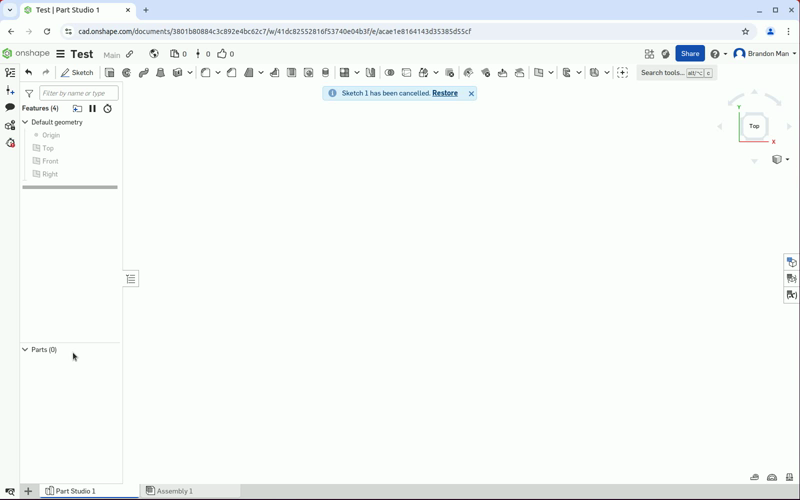
key(space)
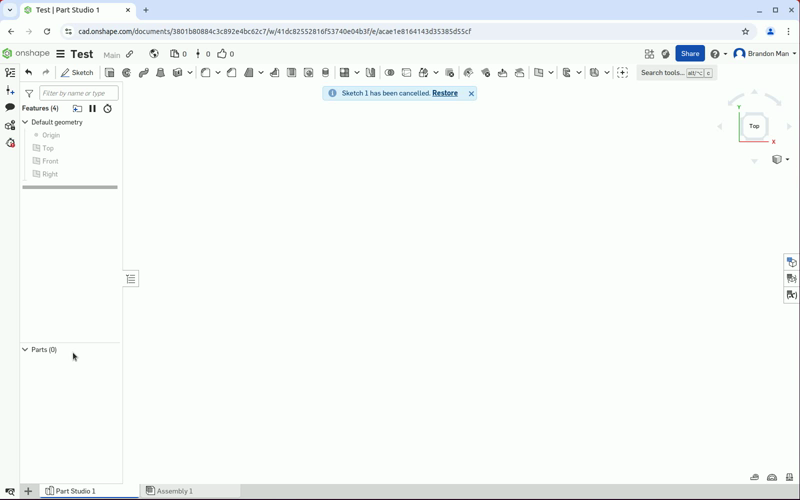
key_down(shift)
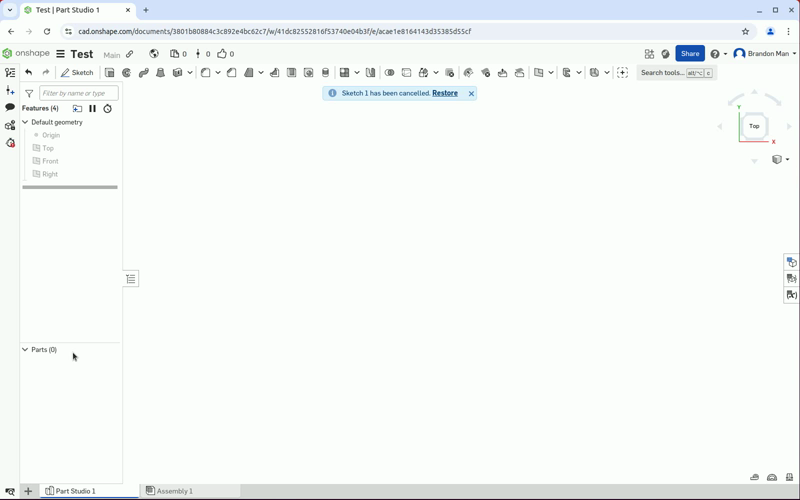
key(up)
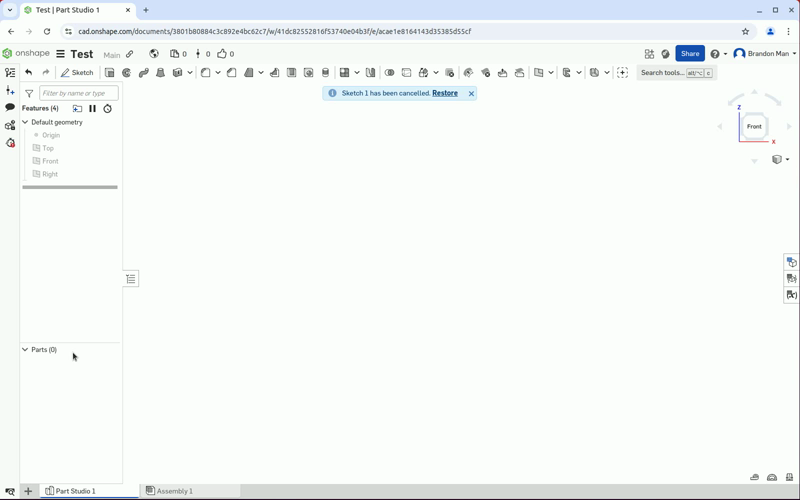
key_up(shift)
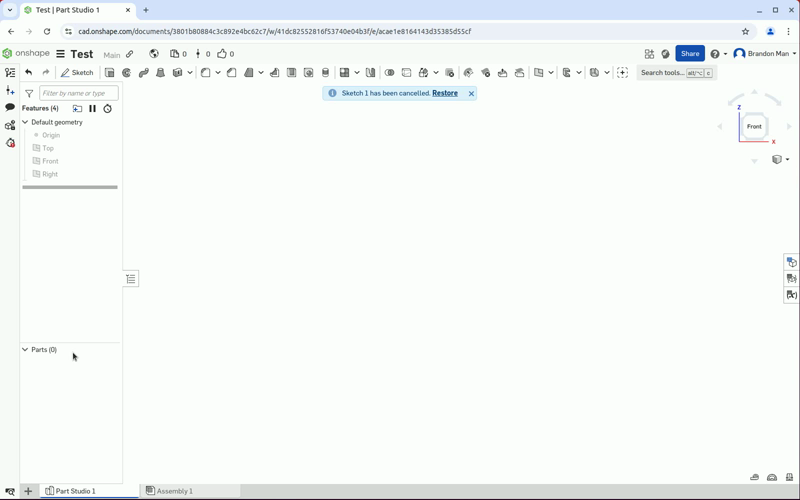
mouse_move(73, 352)
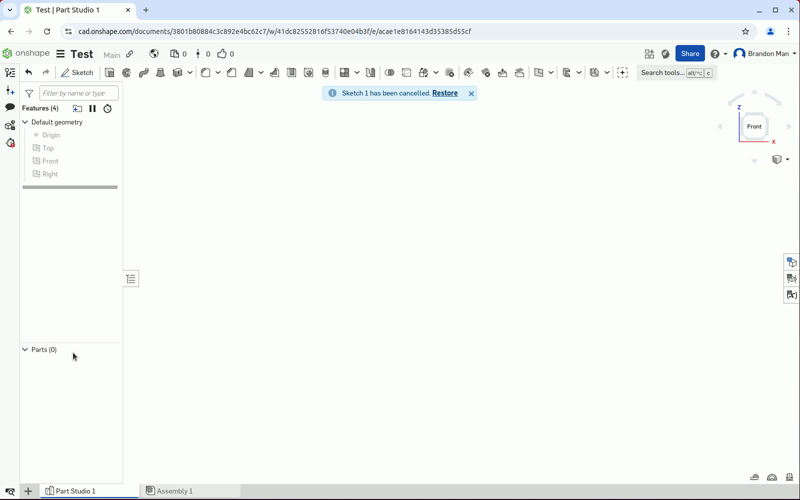
key(shift+y)
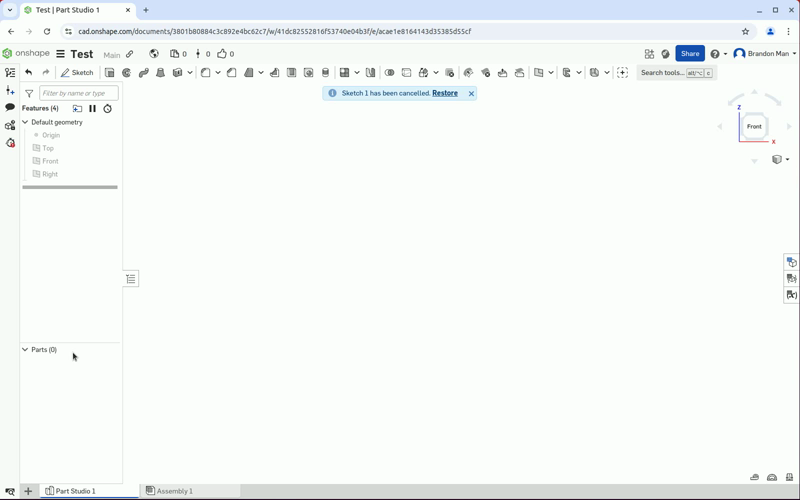
key(shift+s)
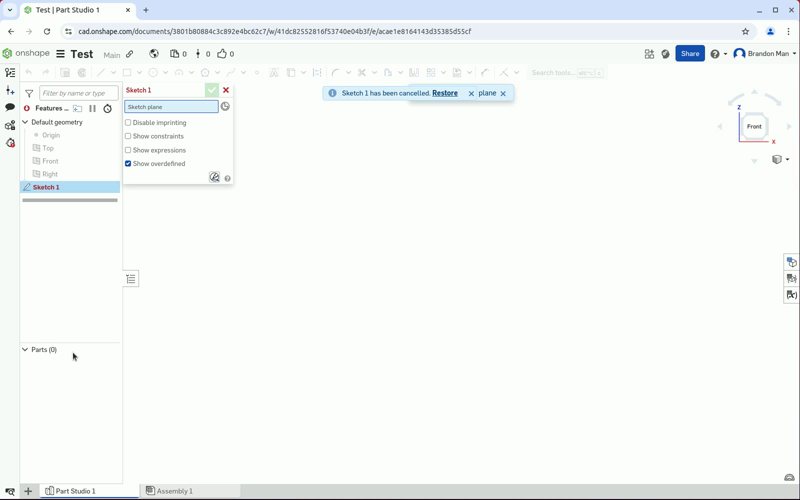
mouse_move(73, 163)
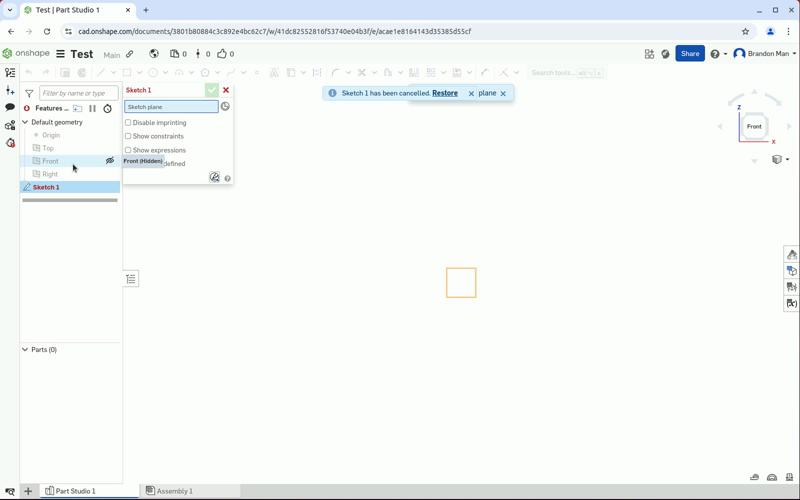
click(73, 163)
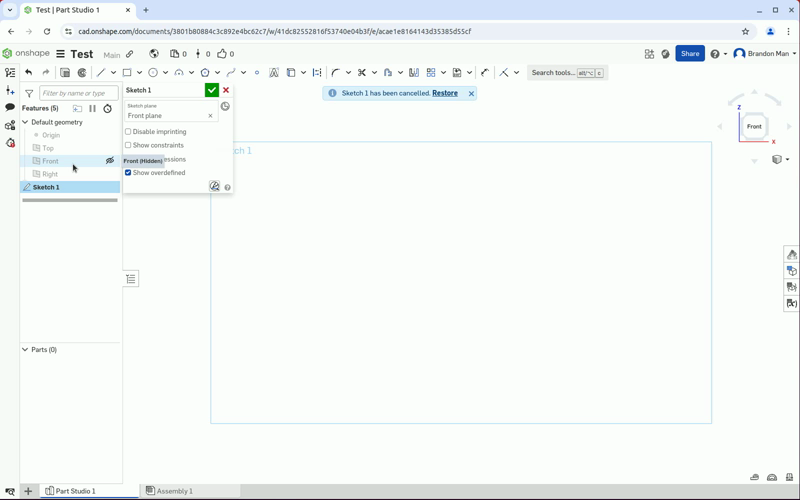
mouse_move(73, 352)
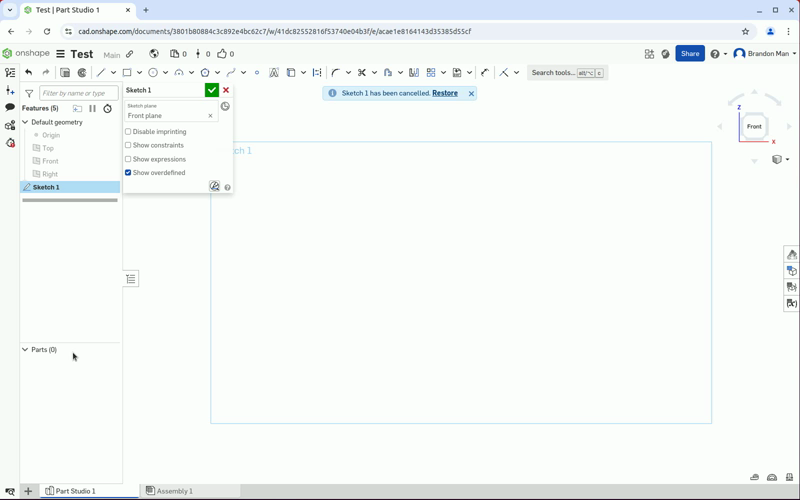
key(y)
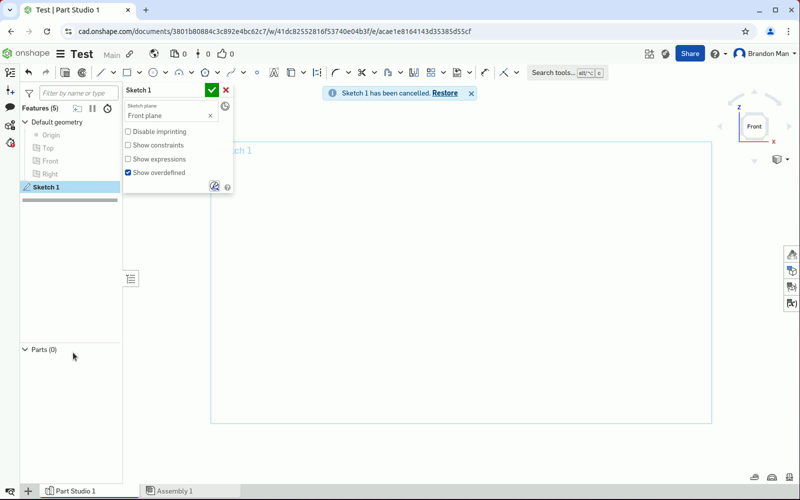
key(l)
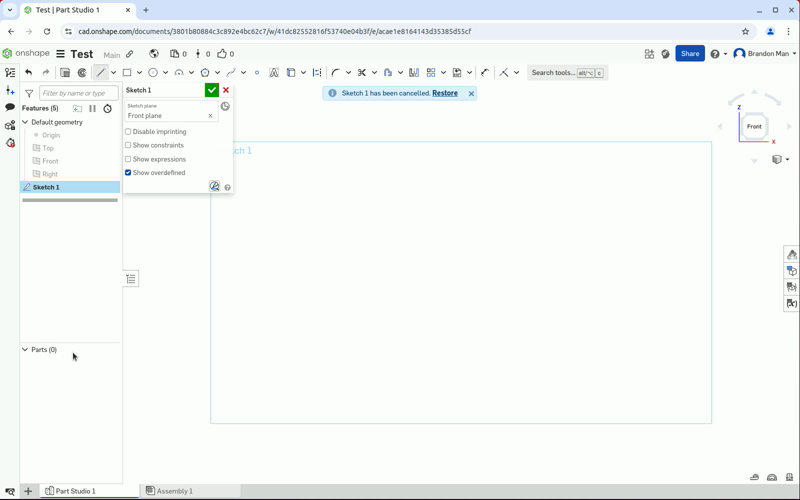
key_down(shift)
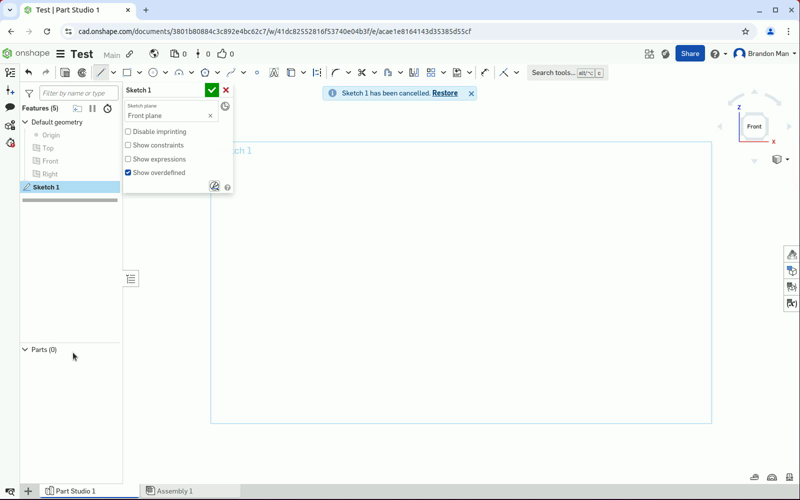
mouse_move(460, 282)
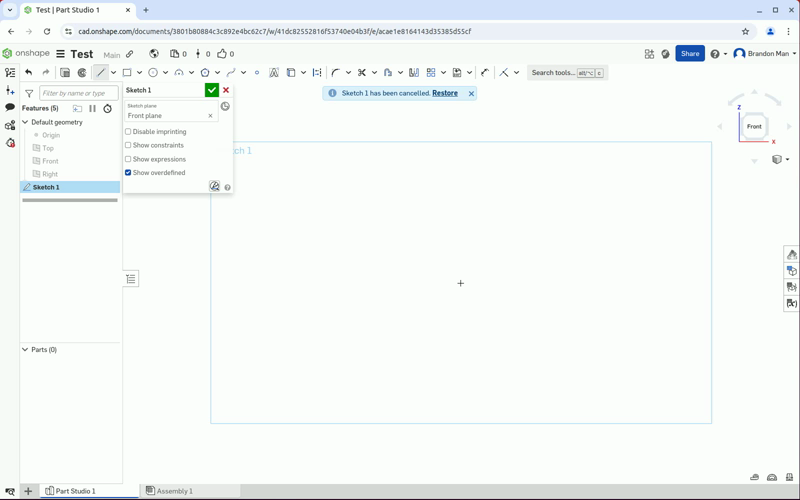
click(460, 282)
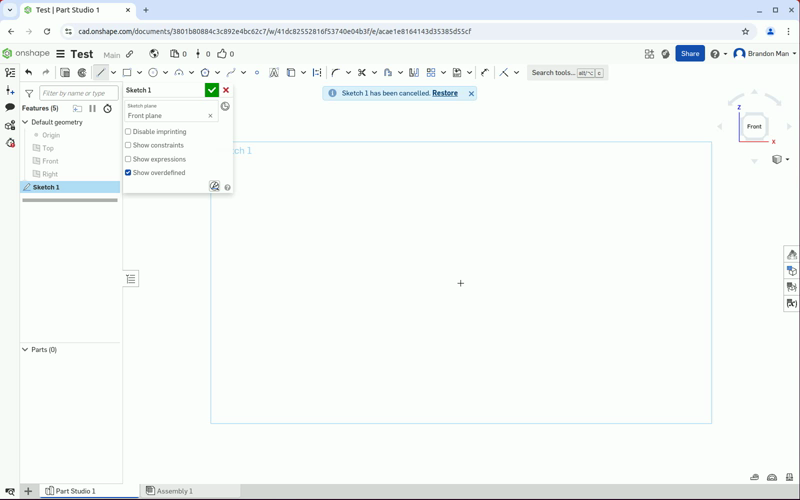
key_up(shift)
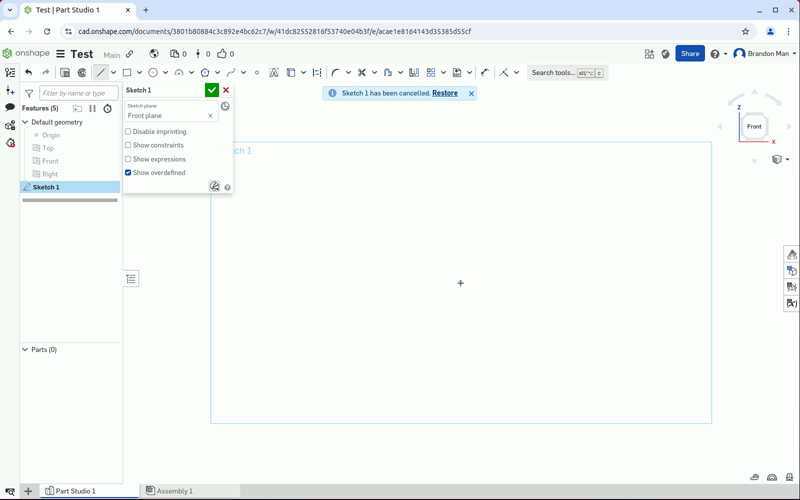
key_down(shift)
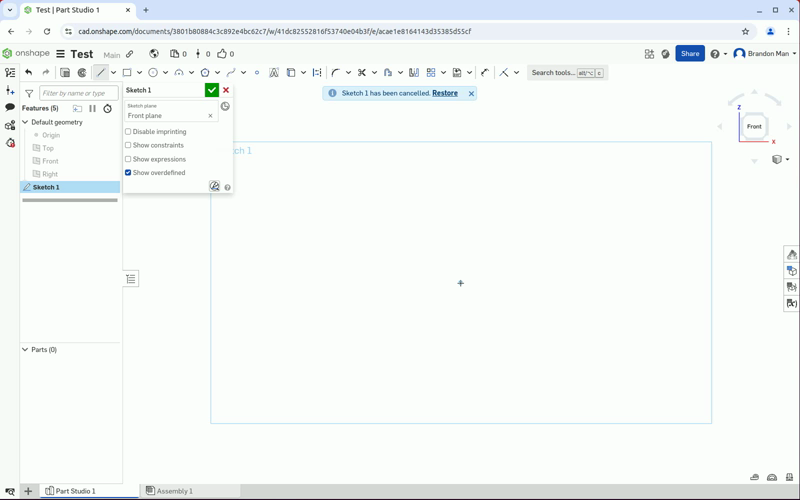
mouse_move(573, 282)
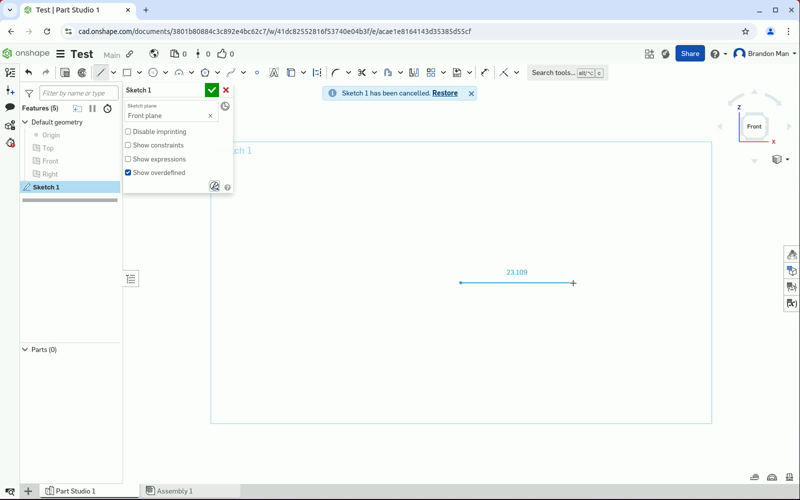
click(573, 282)
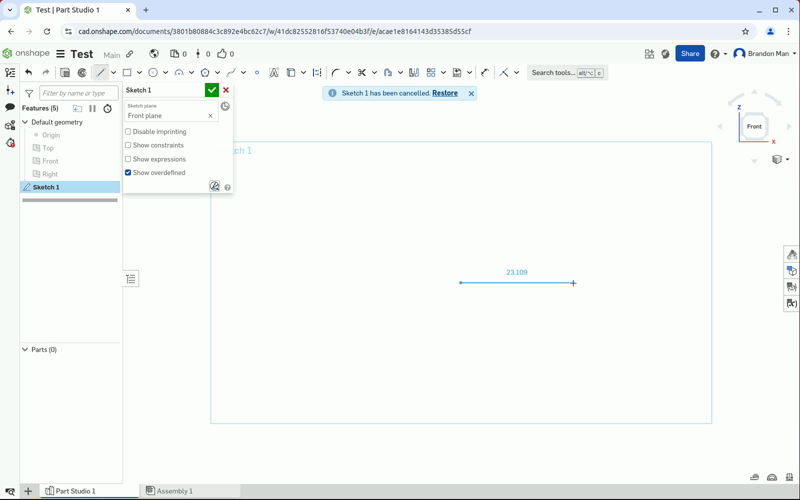
key_up(shift)
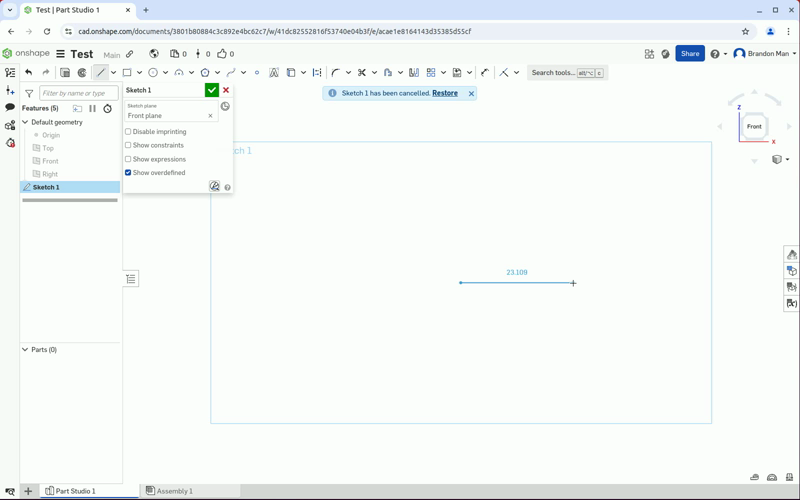
key_down(shift)
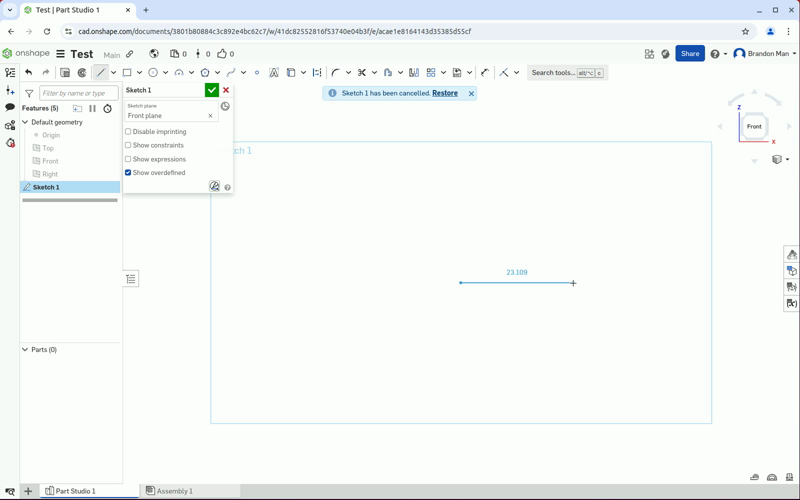
mouse_move(589, 282)
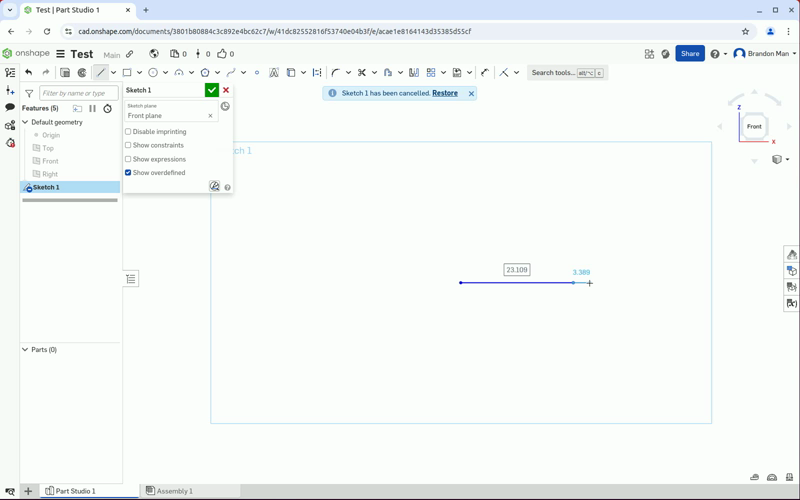
mouse_move(573, 230)
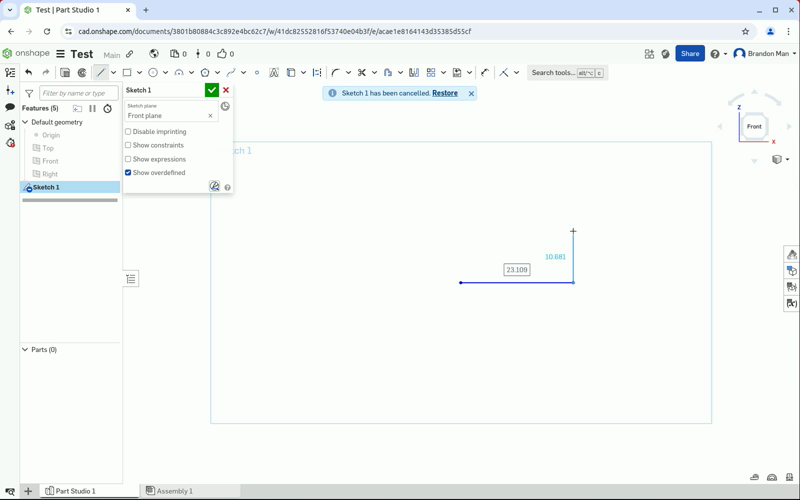
click(573, 230)
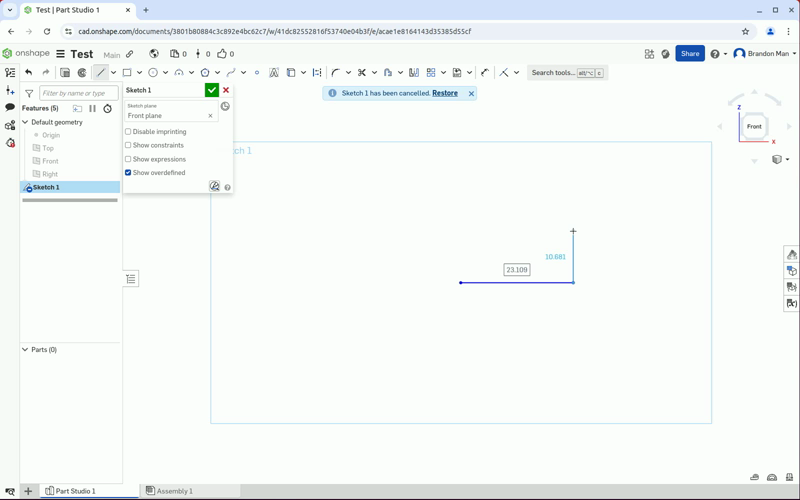
key_up(shift)
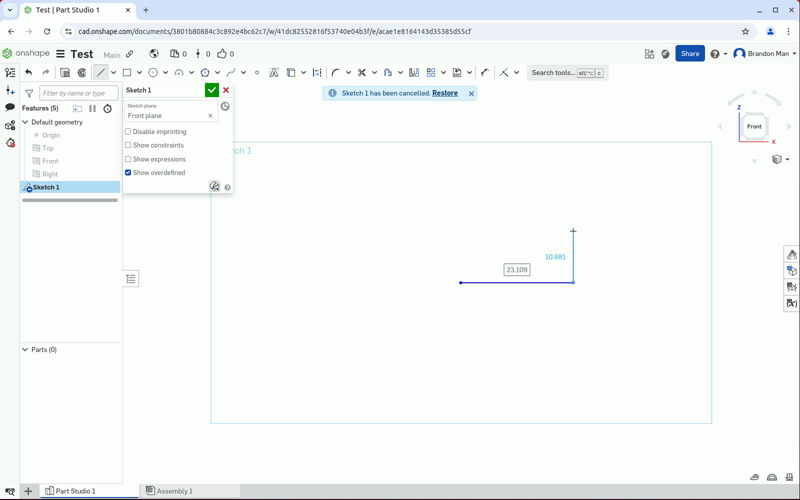
key_down(shift)
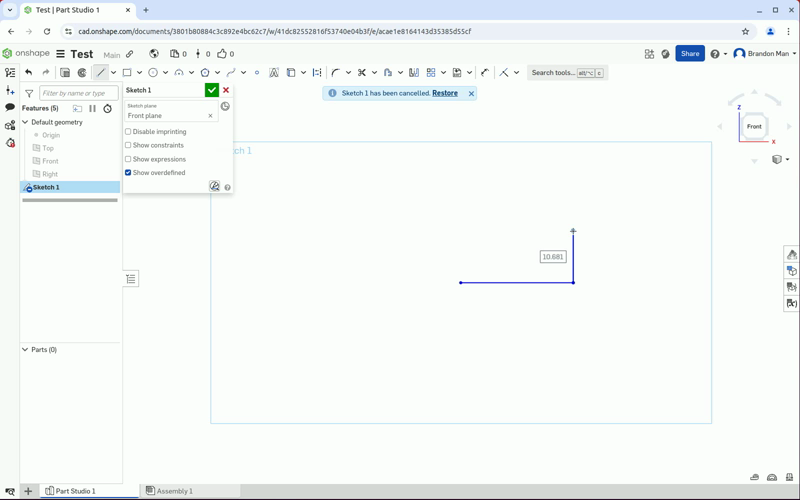
mouse_move(460, 230)
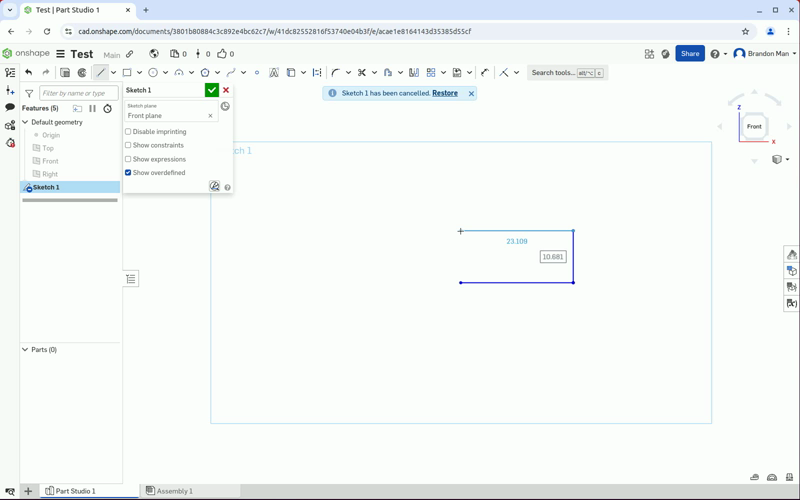
click(460, 230)
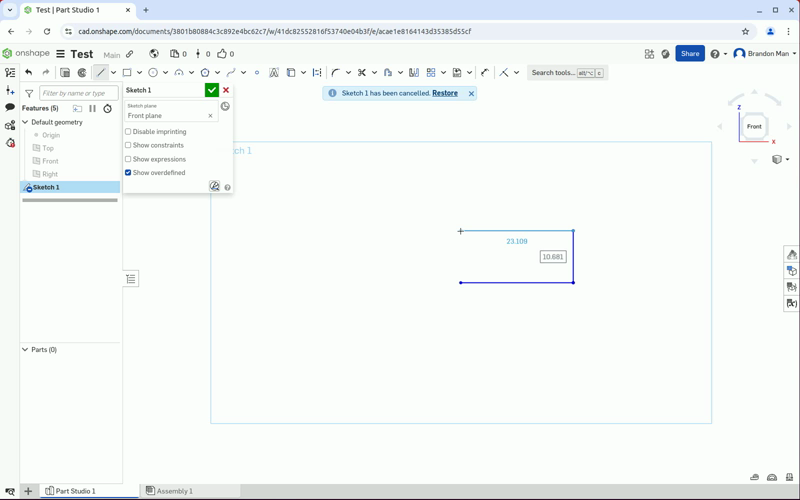
key_up(shift)
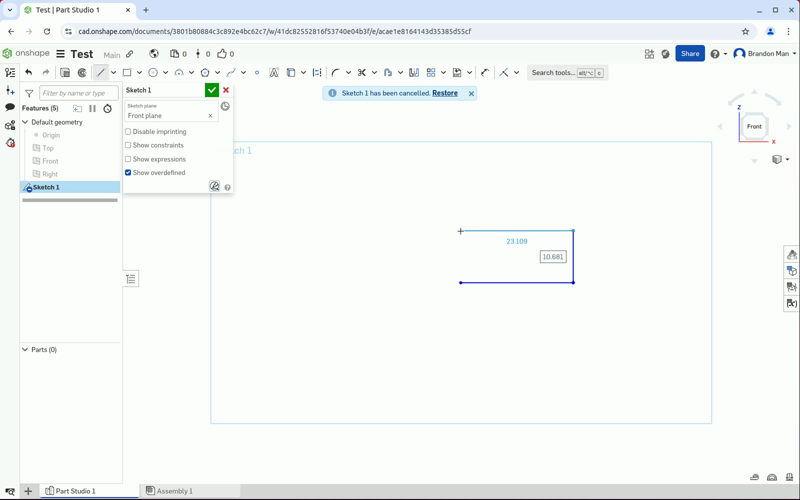
mouse_move(490, 230)
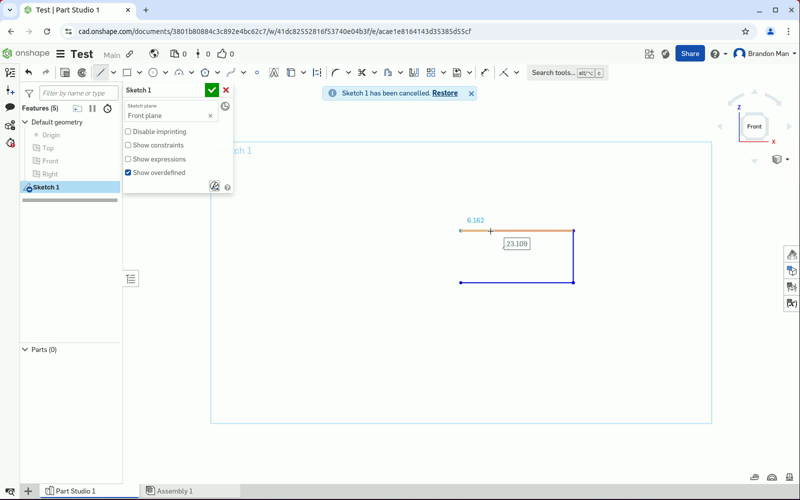
key_down(shift)
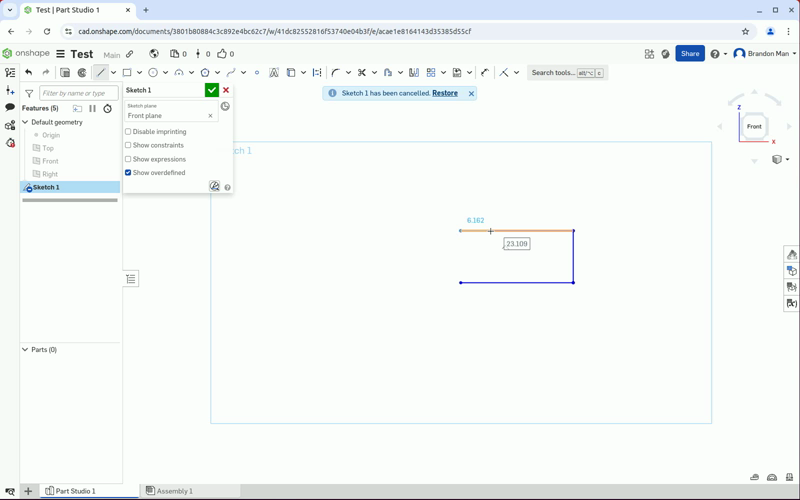
mouse_move(460, 282)
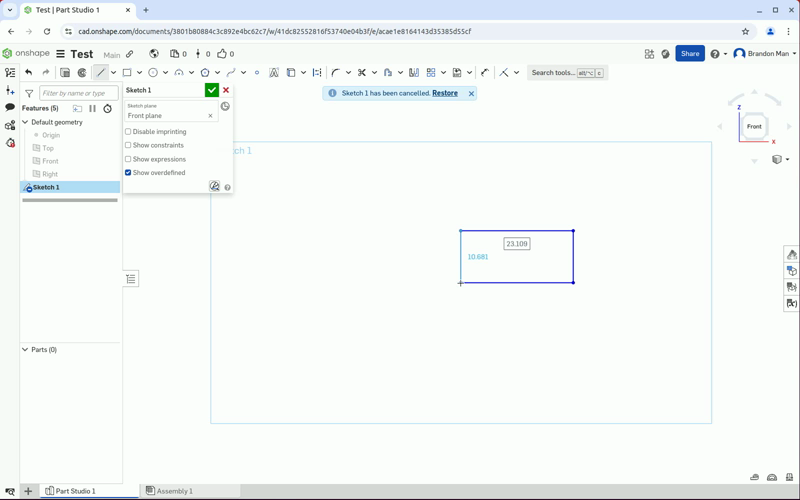
key_up(shift)
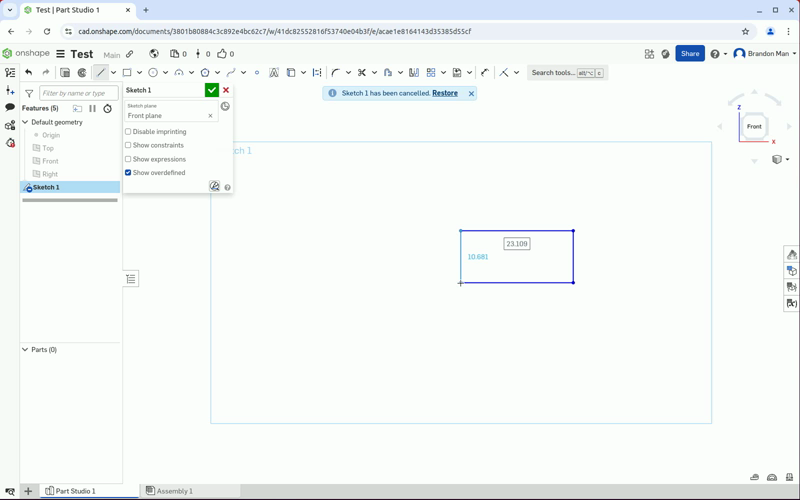
click(460, 282)
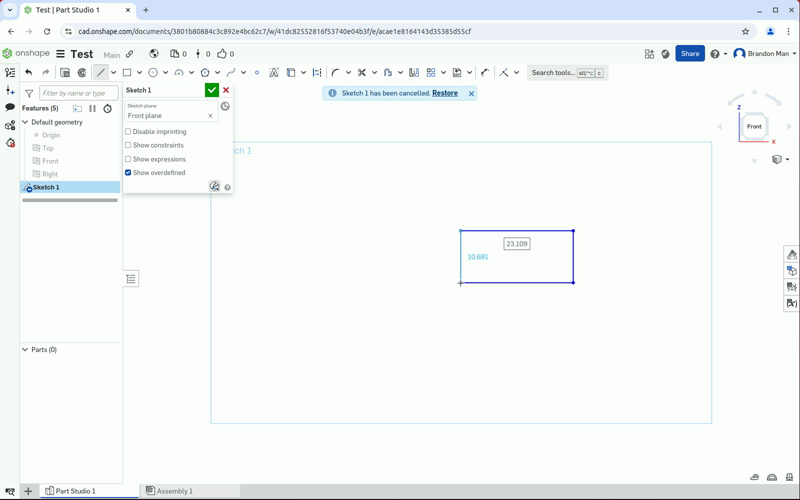
key(esc)
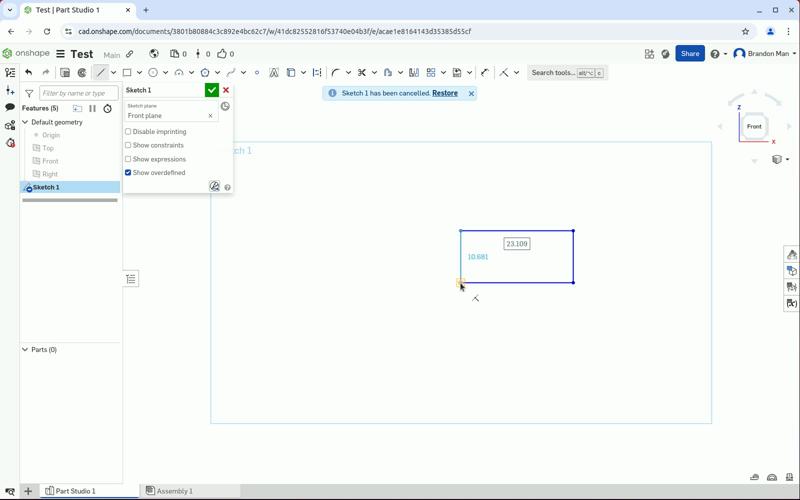
mouse_move(546, 263)
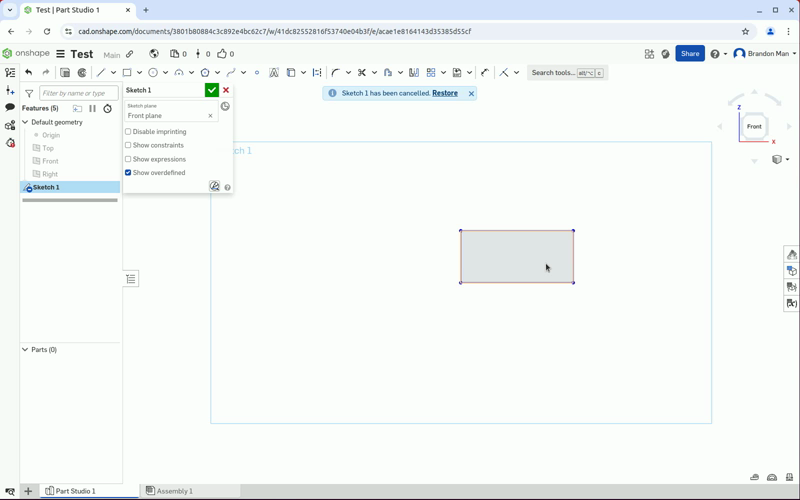
click(546, 263)
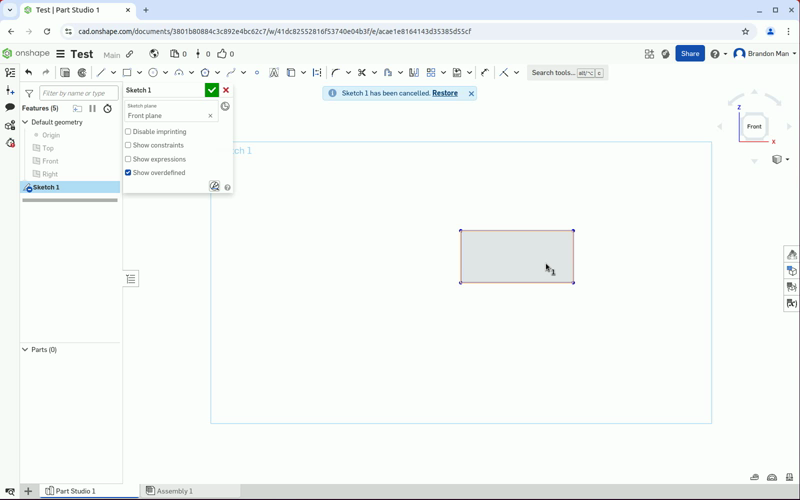
mouse_move(73, 352)
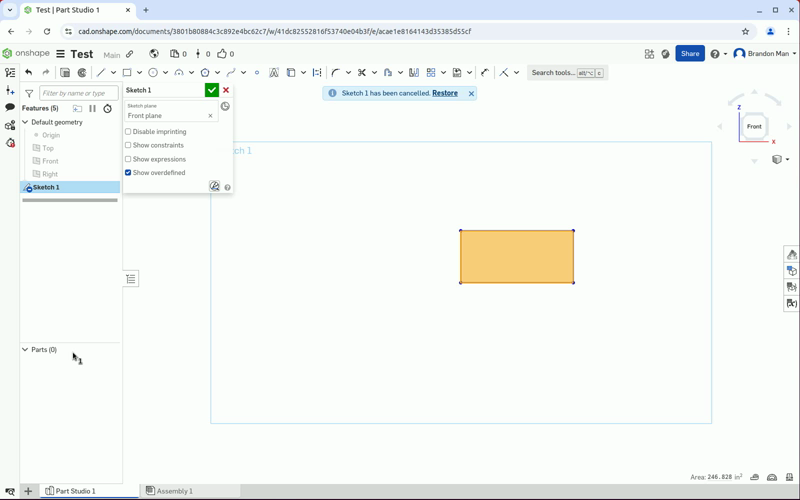
key(shift+y)
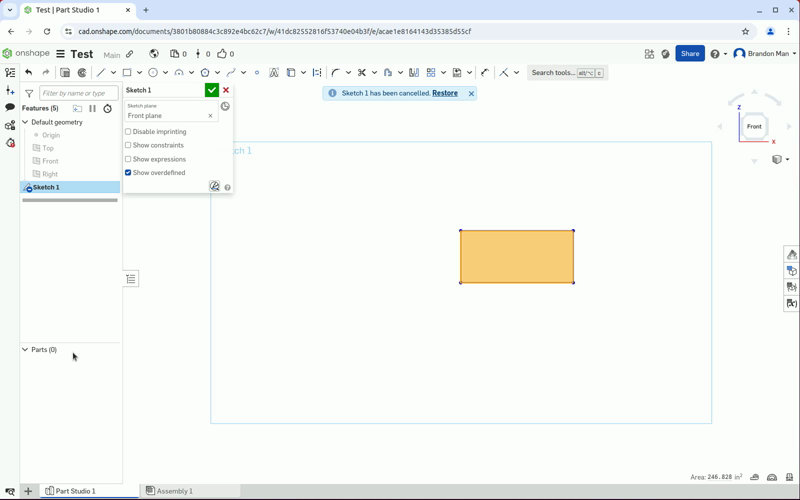
key(shift+e)
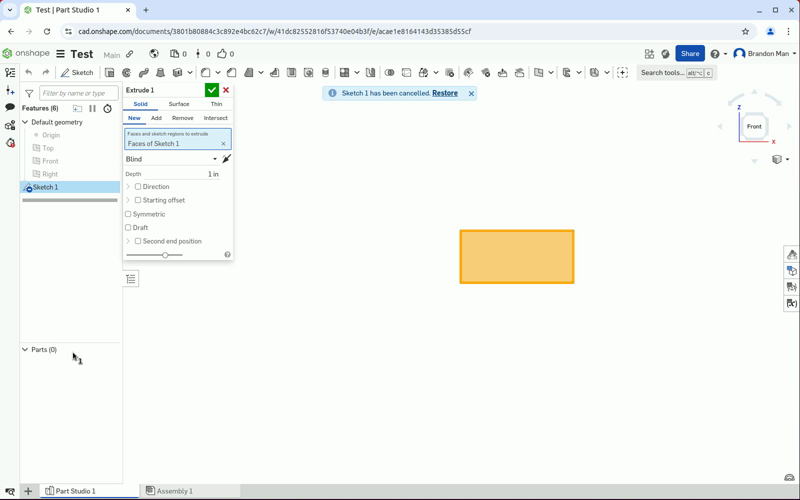
mouse_move(143, 106)
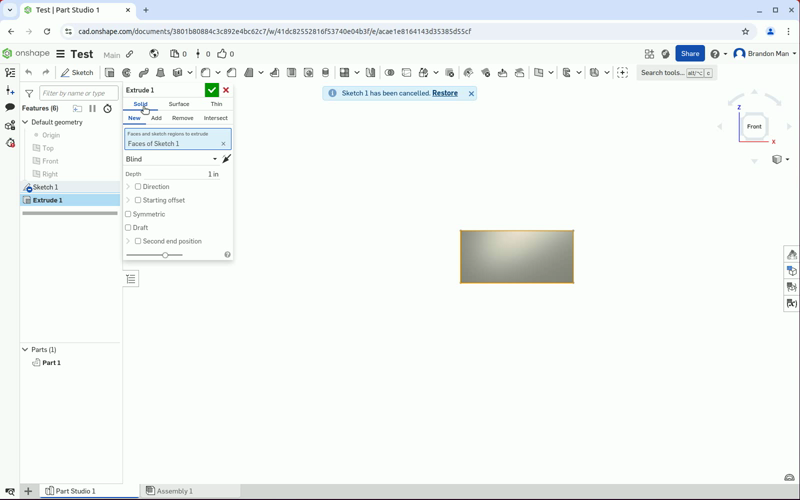
click(143, 106)
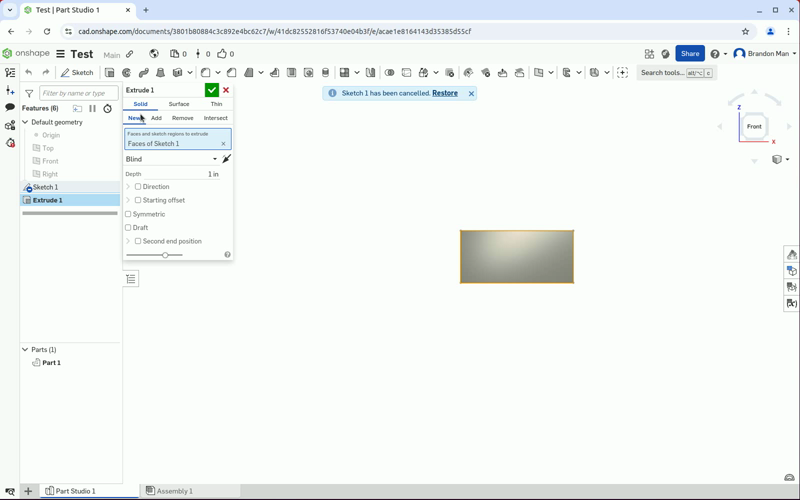
mouse_move(137, 120)
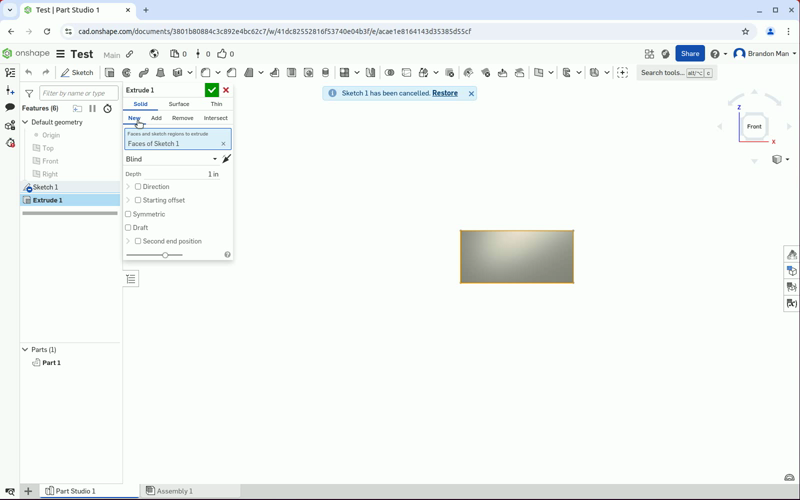
click(137, 120)
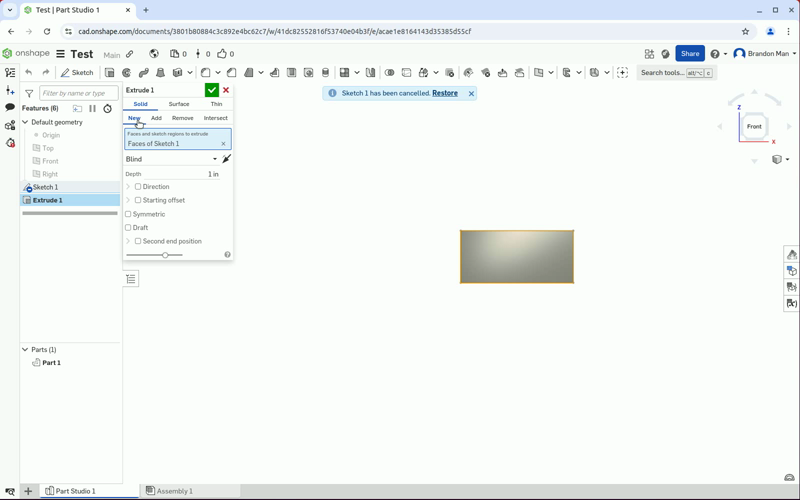
key(tab, 4)
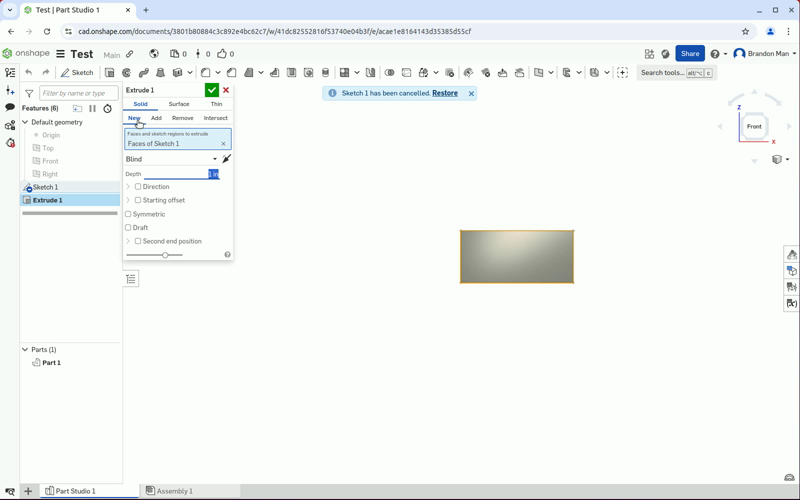
text(6.018)
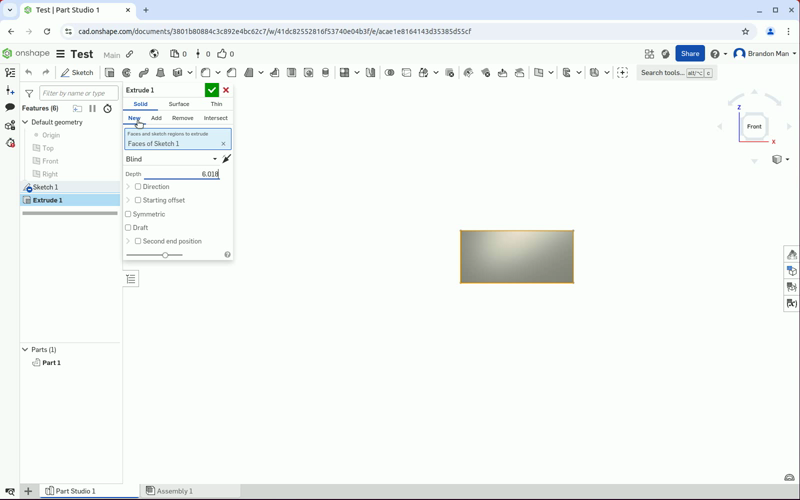
key(enter)
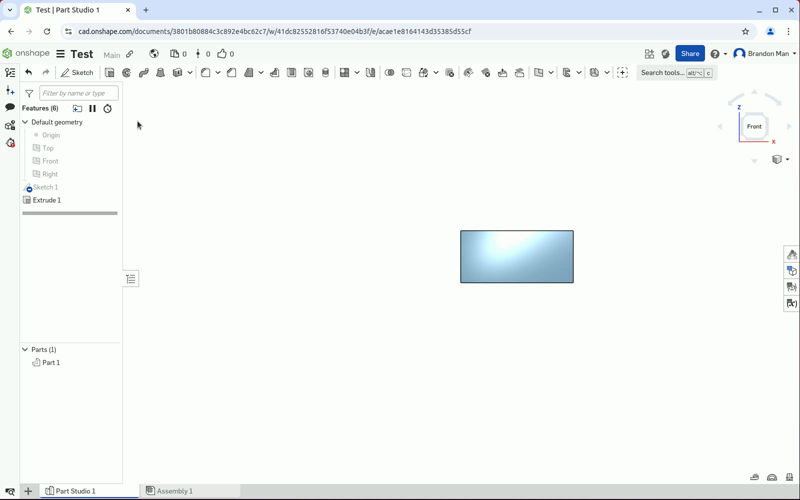
key(shift+h)
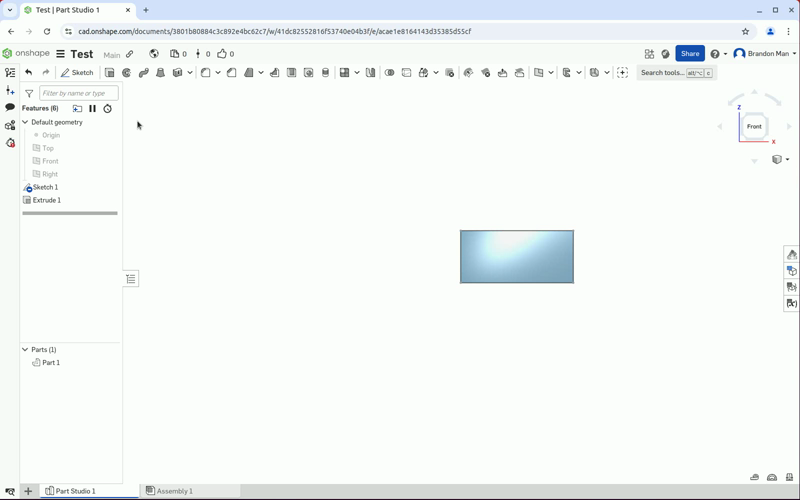
key(shift+h)
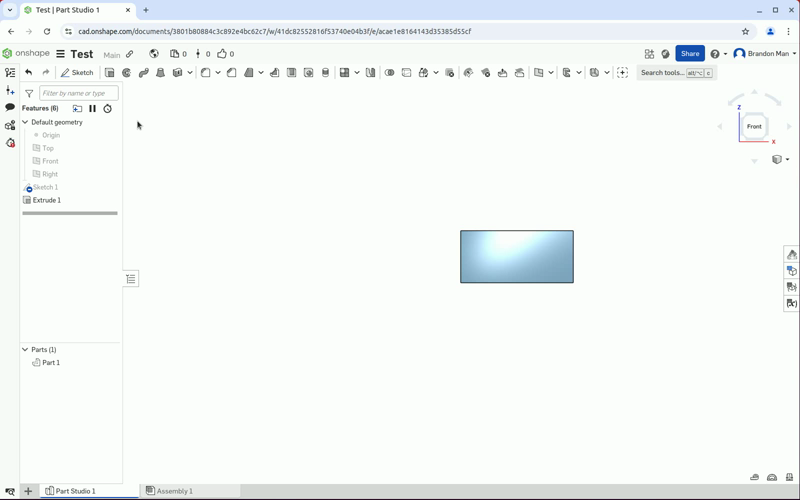
mouse_move(73, 189)
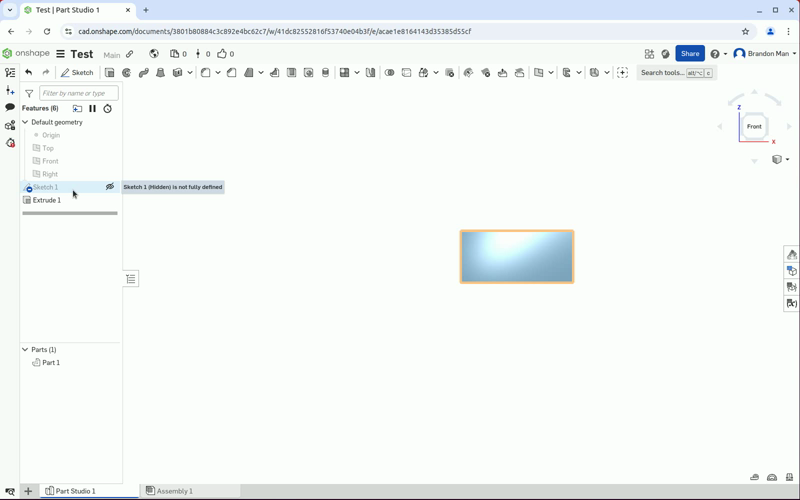
click(73, 189)
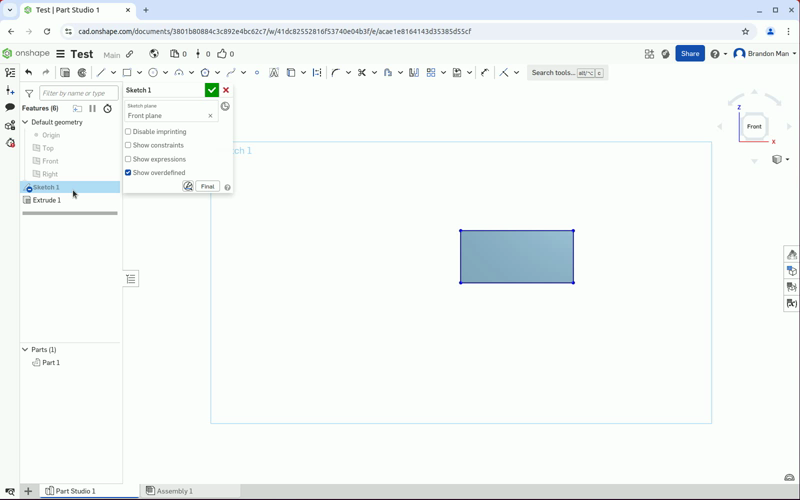
mouse_move(229, 92)
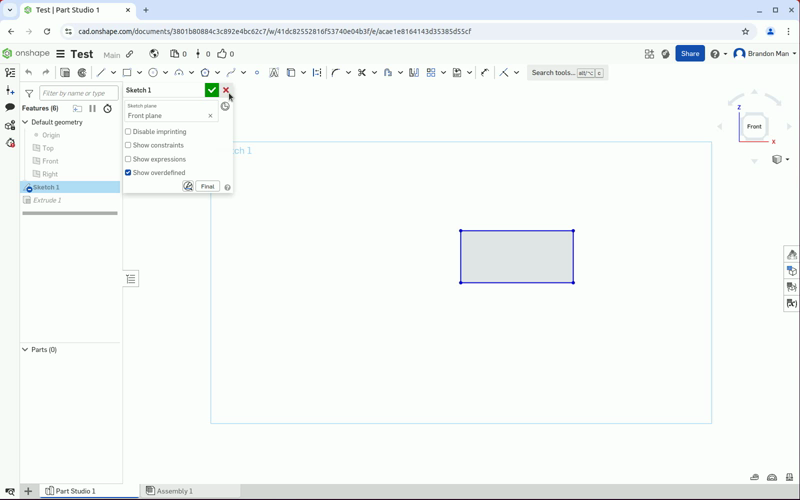
click(229, 92)
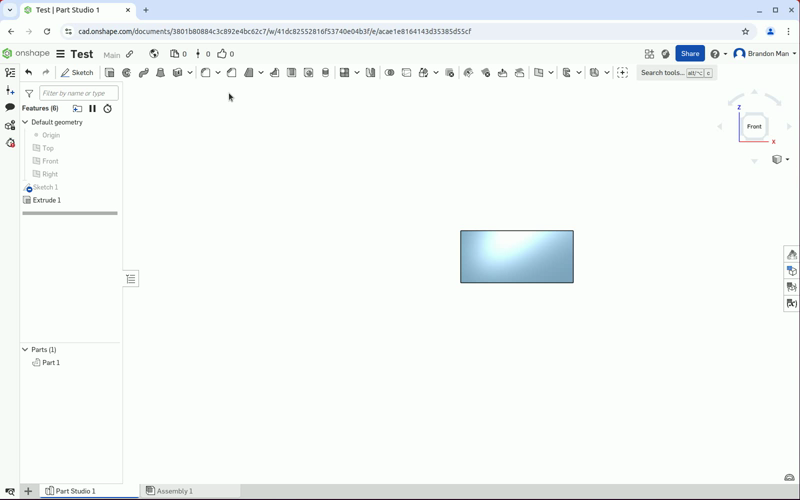
mouse_move(541, 75)
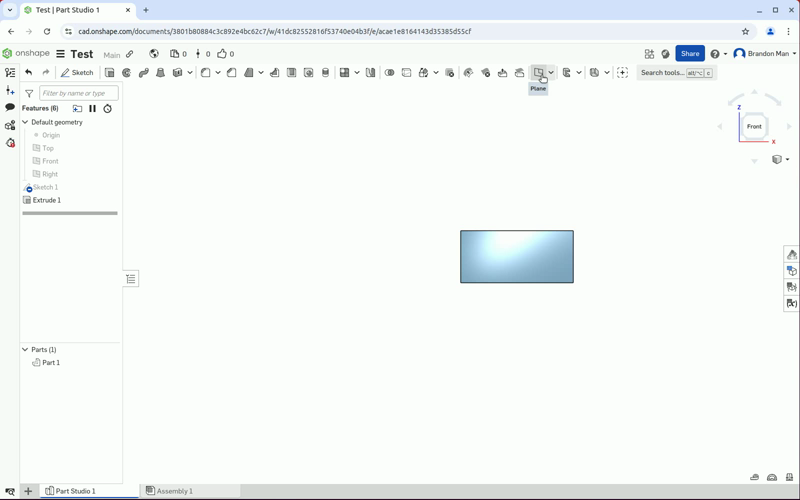
click(541, 75)
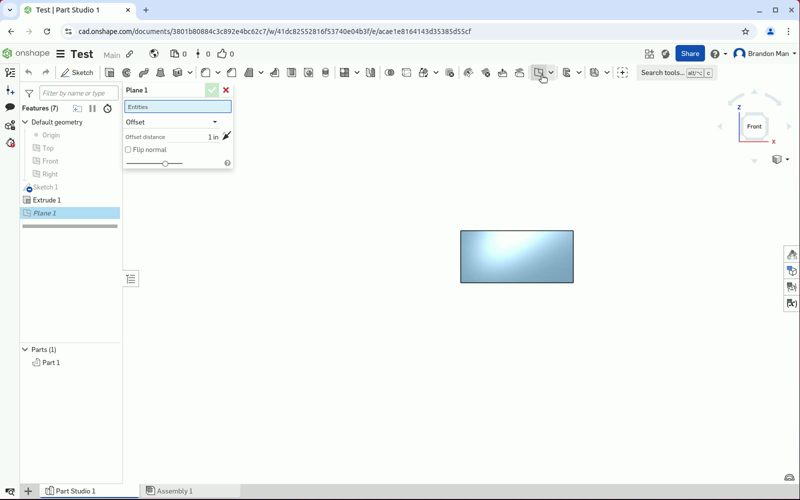
mouse_move(73, 163)
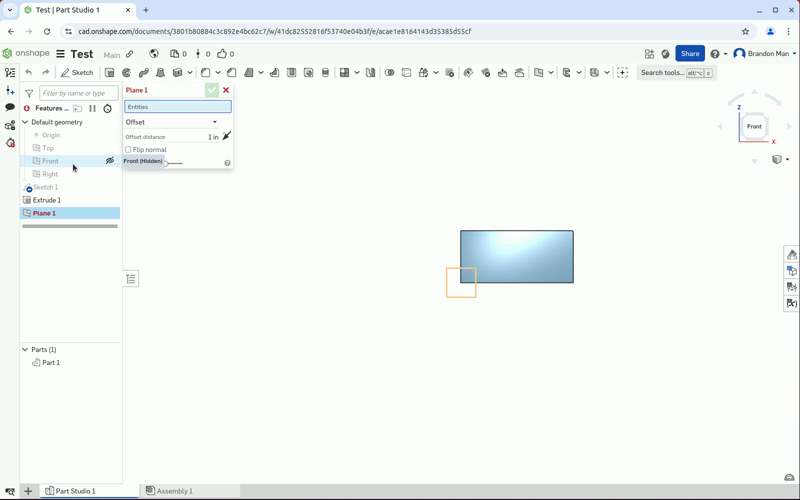
click(73, 163)
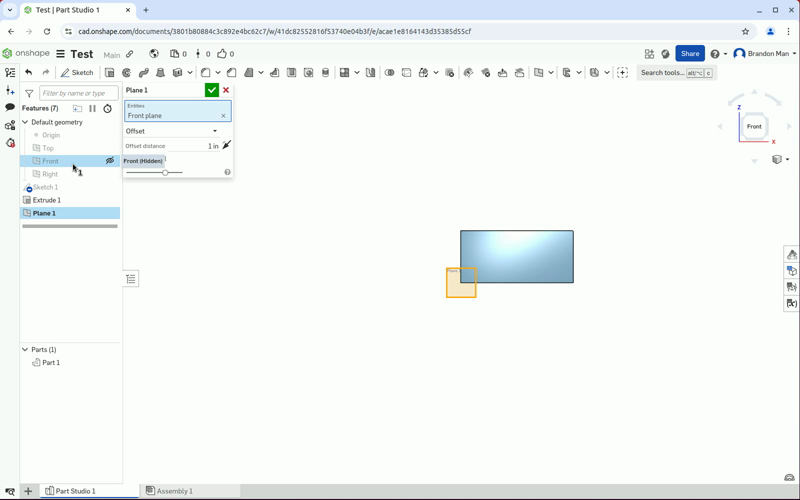
key(tab, 2)
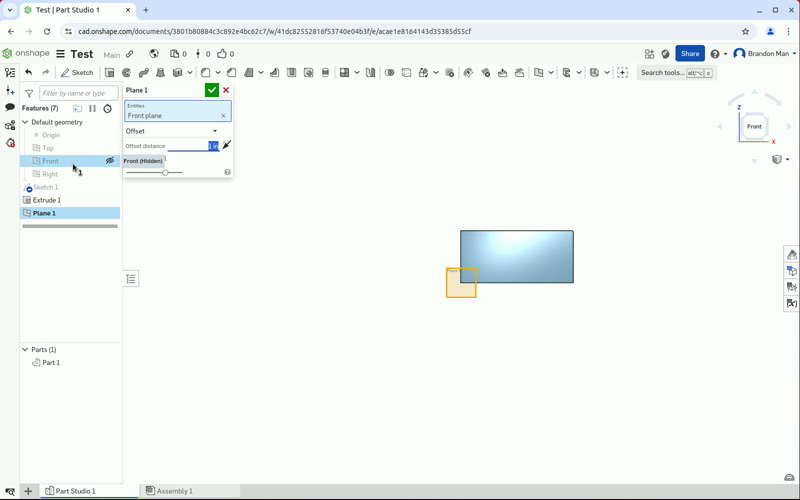
text(6.008)
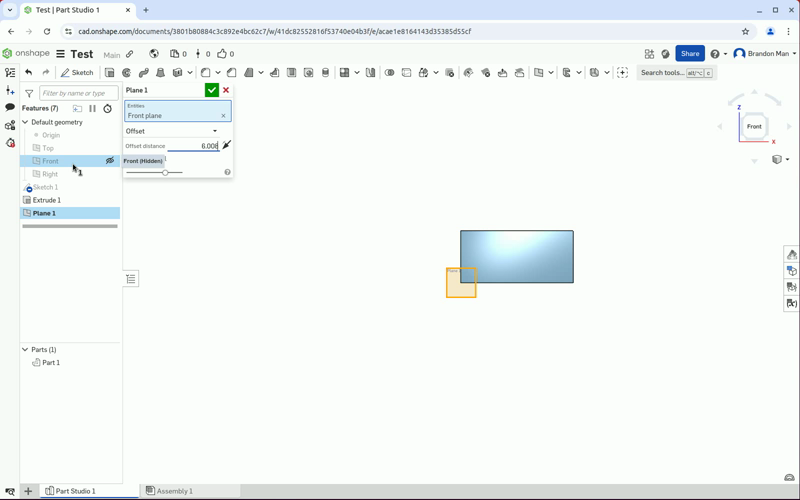
key(enter, 2)
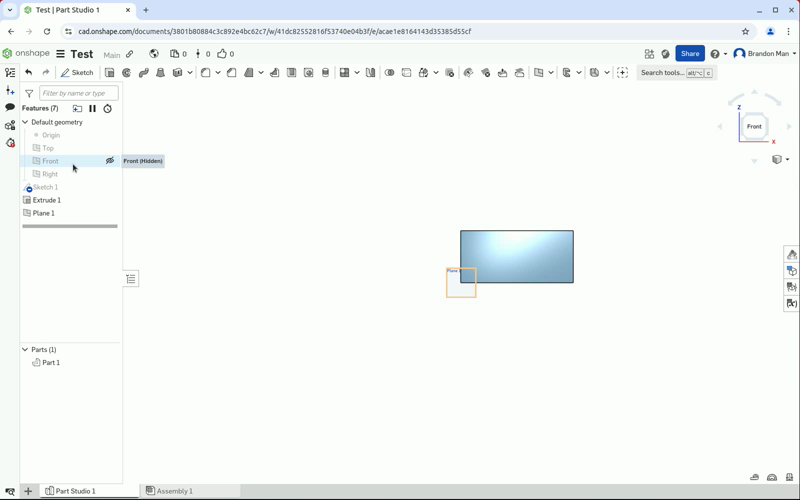
key(shift+s)
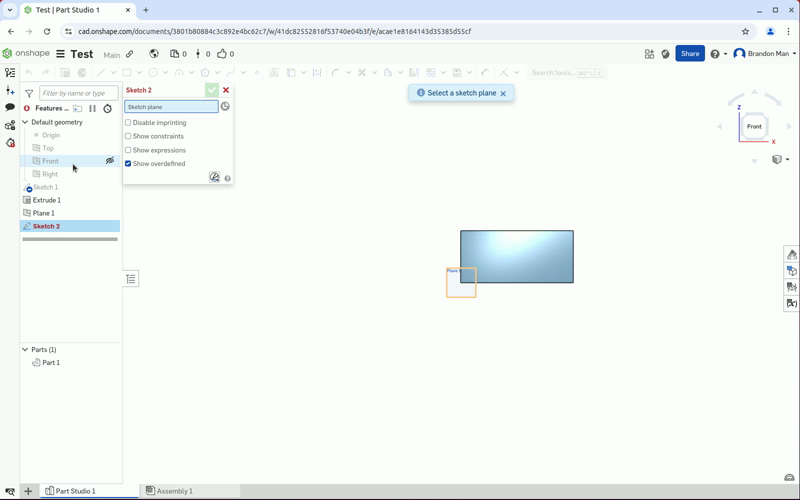
mouse_move(73, 215)
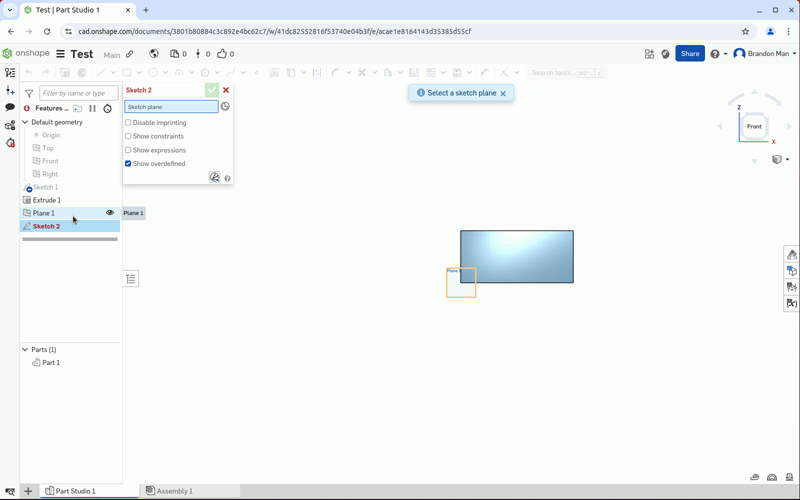
click(73, 215)
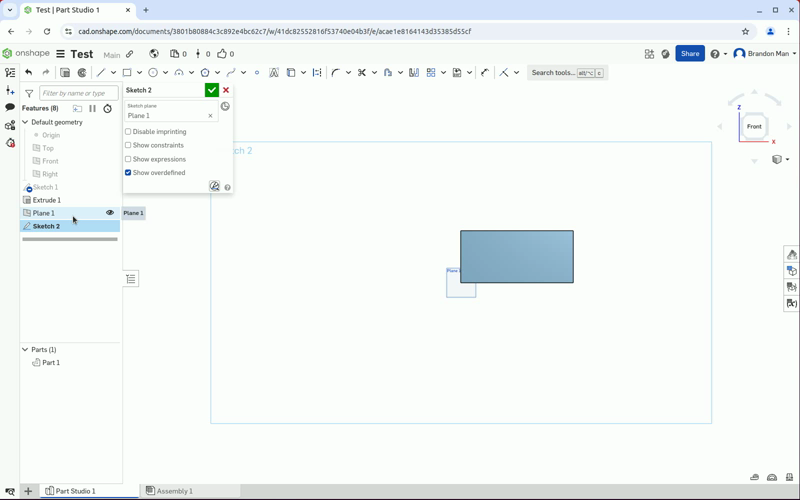
mouse_move(73, 352)
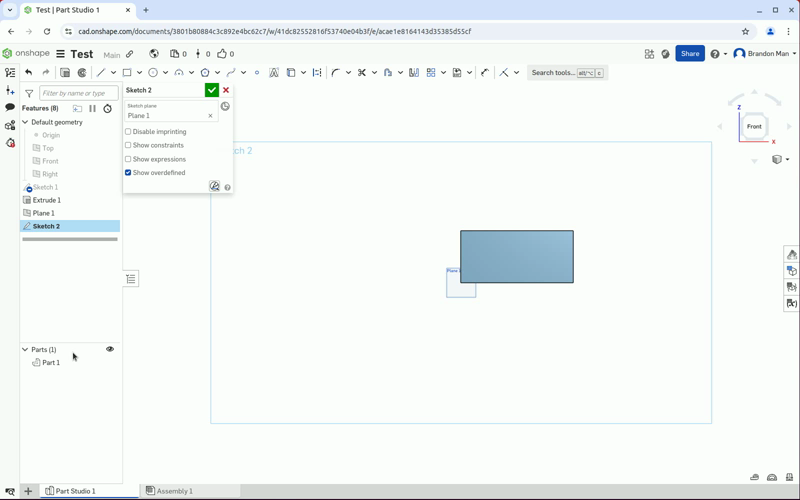
key(y)
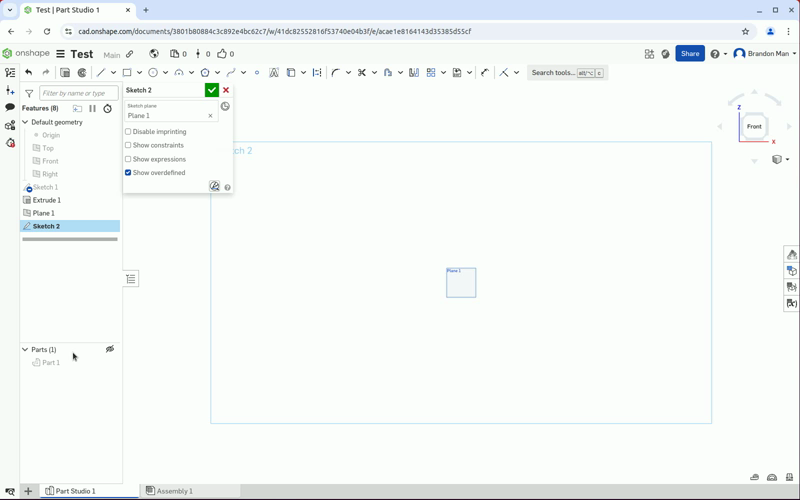
key(c)
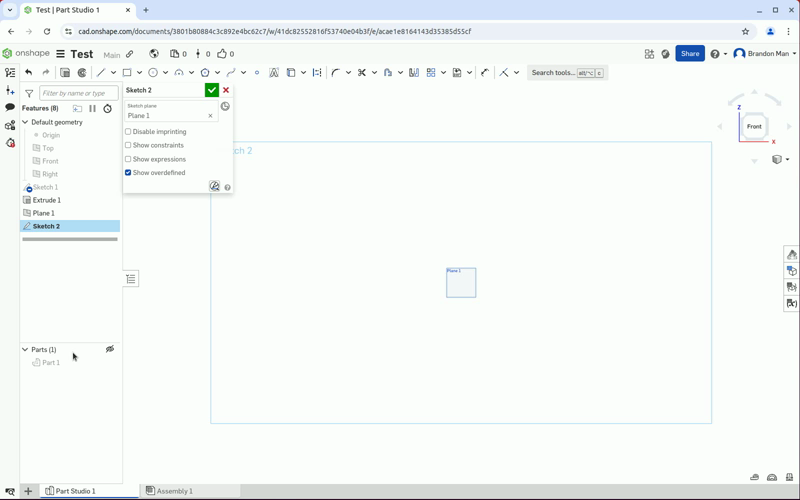
key_down(shift)
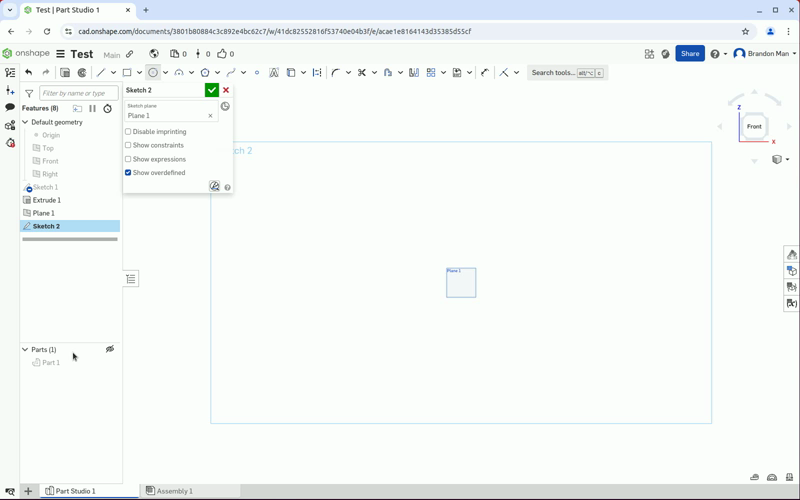
mouse_move(532, 257)
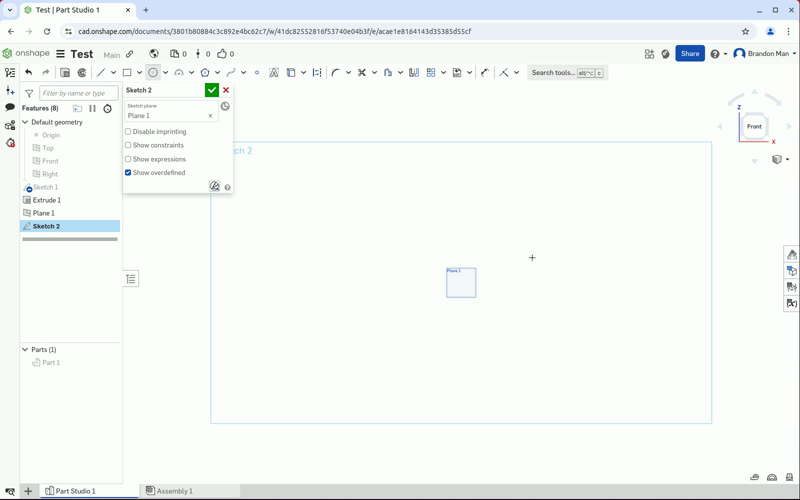
click(532, 257)
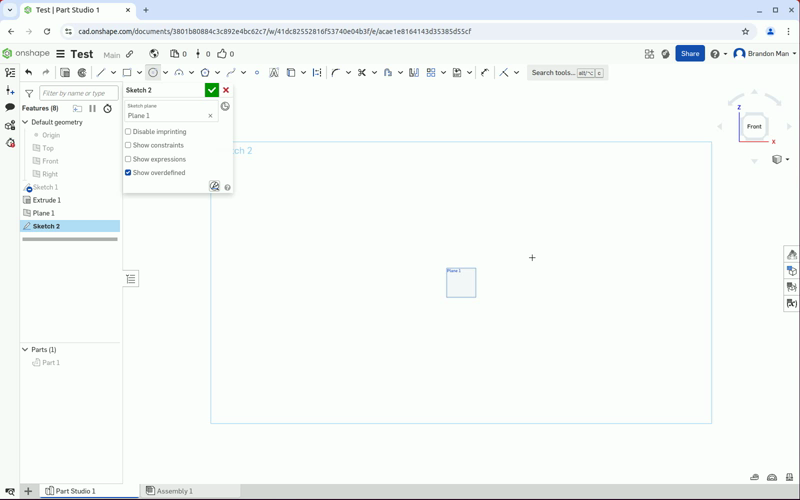
key_up(shift)
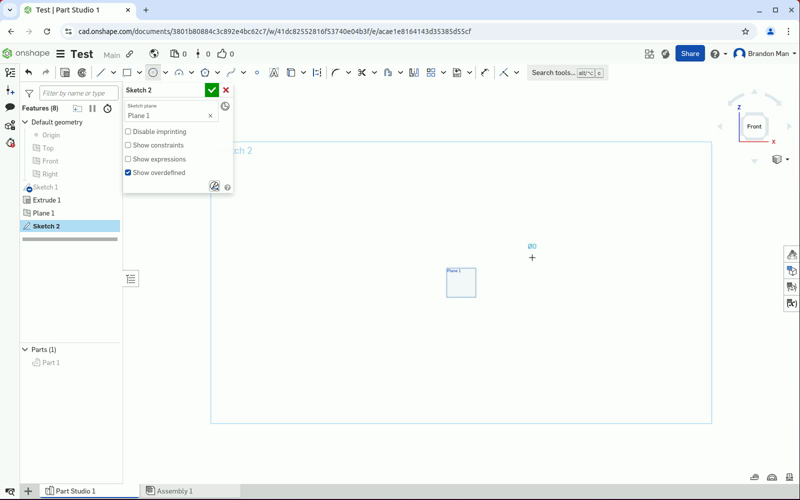
mouse_move(547, 257)
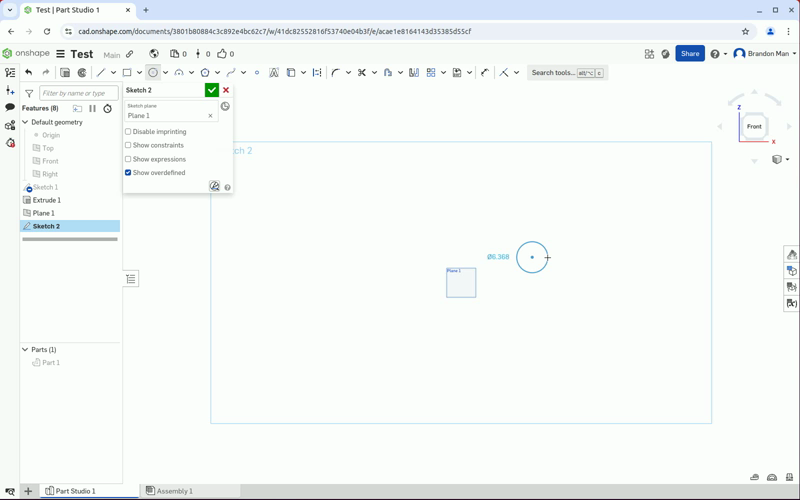
click(547, 257)
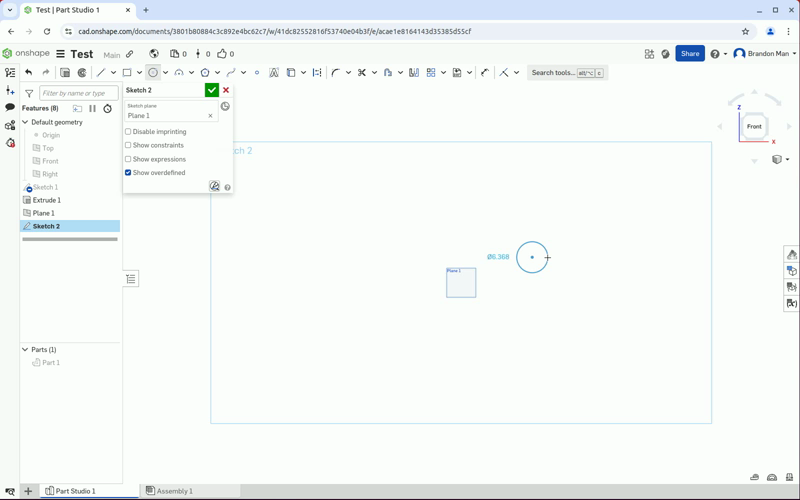
key(esc)
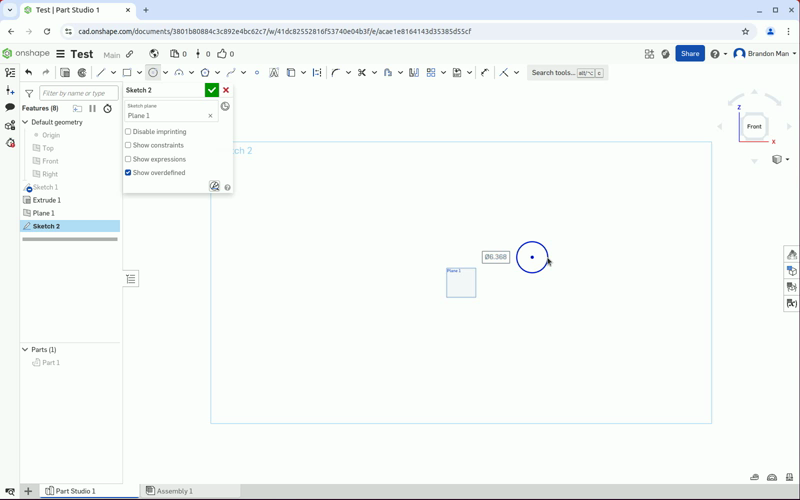
mouse_move(525, 263)
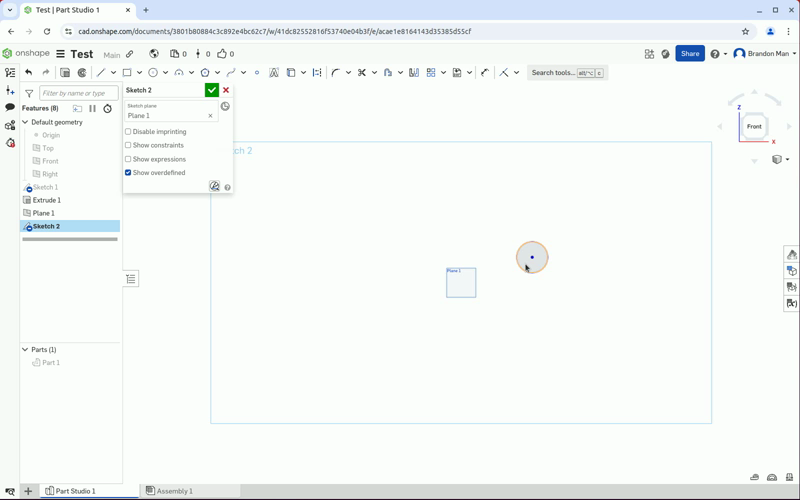
scroll(6)
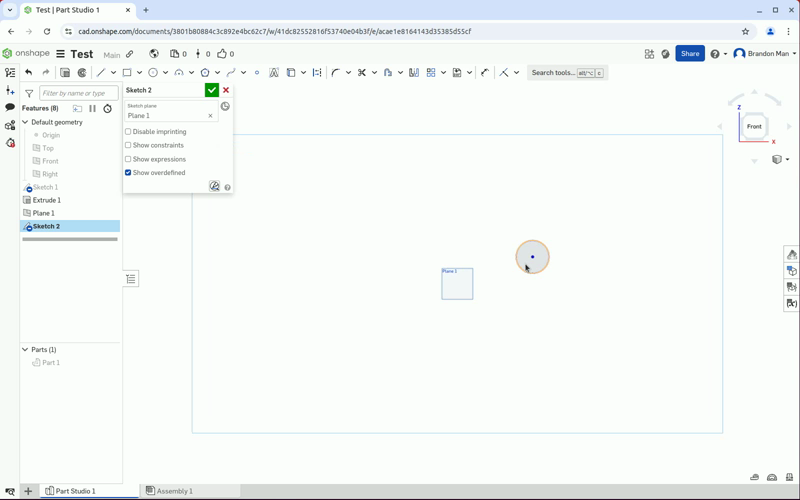
scroll(6)
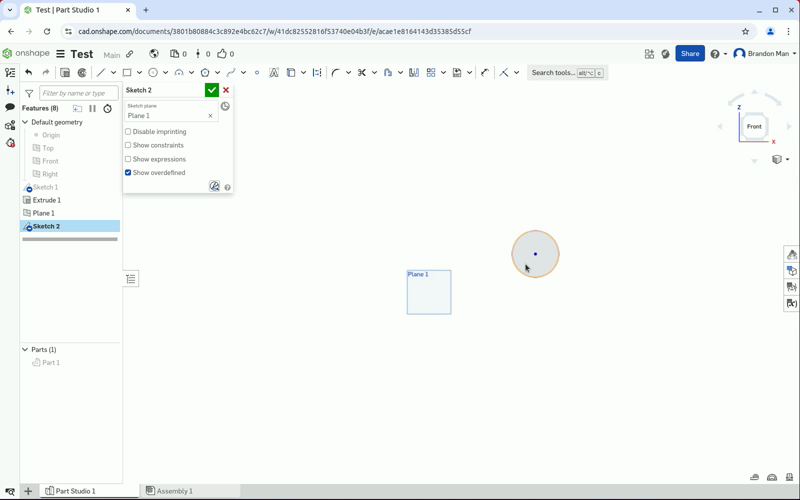
scroll(6)
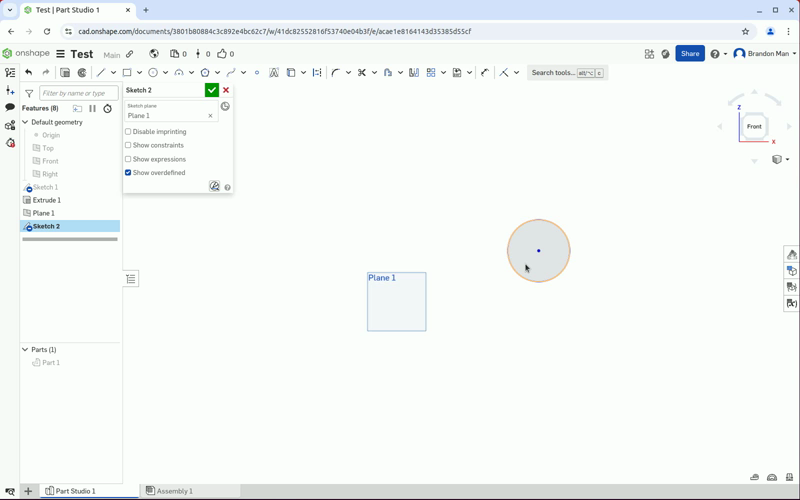
scroll(6)
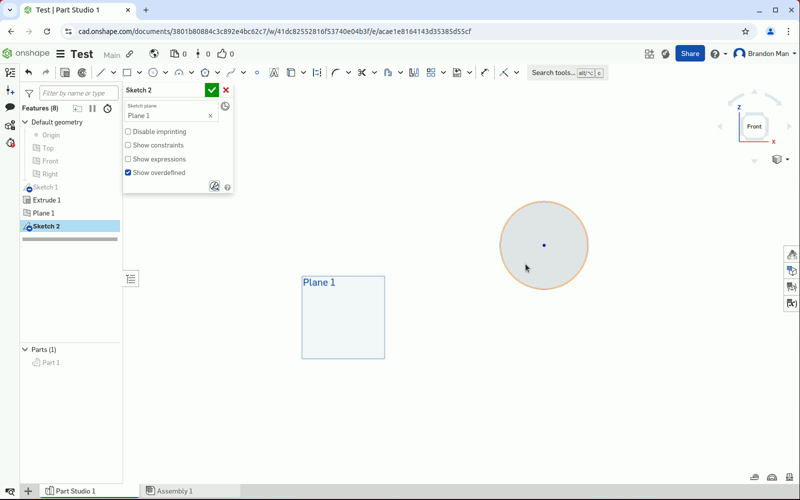
scroll(6)
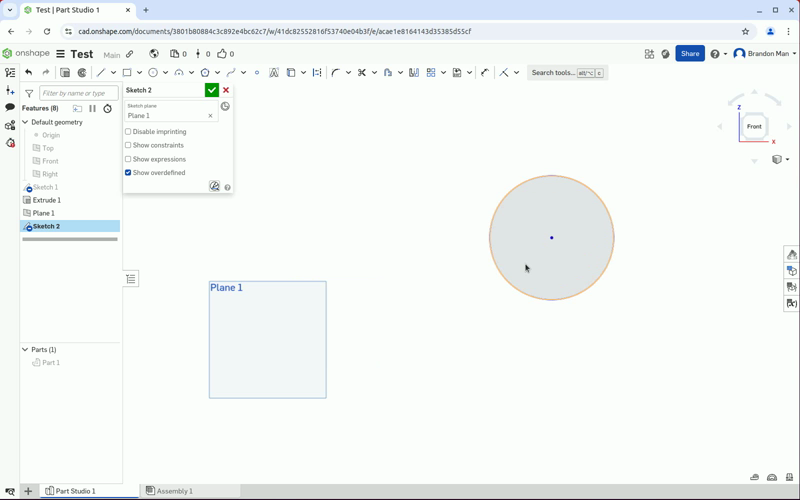
scroll(6)
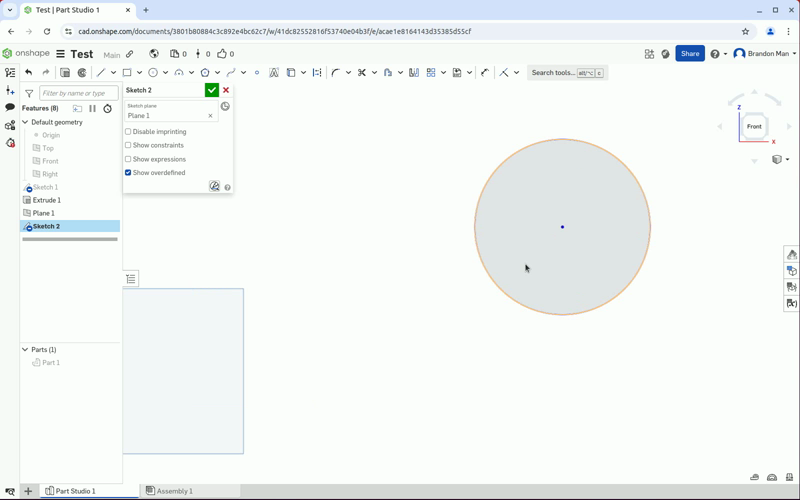
scroll(6)
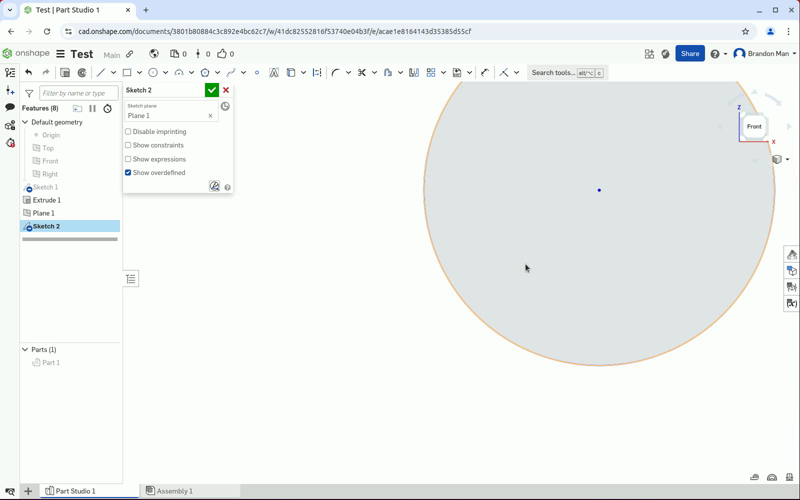
click(525, 263)
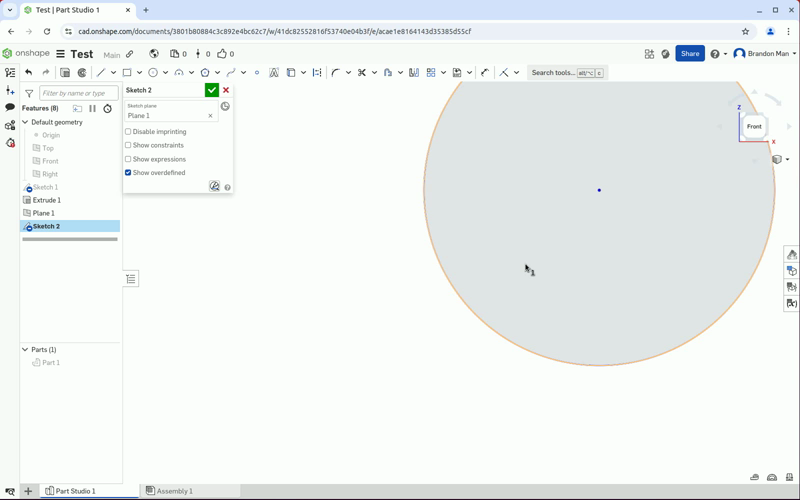
scroll(-6)
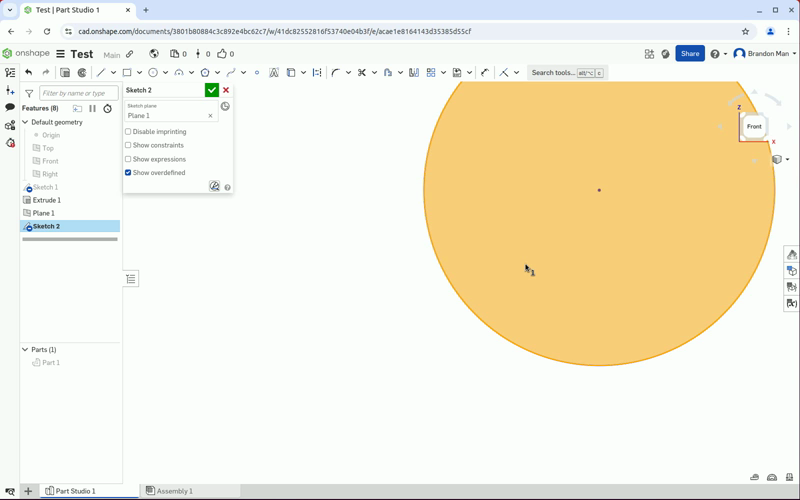
scroll(-6)
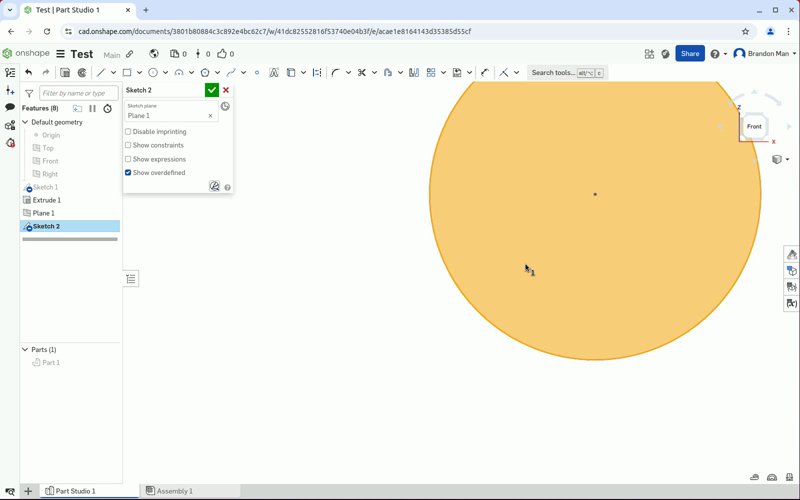
scroll(-6)
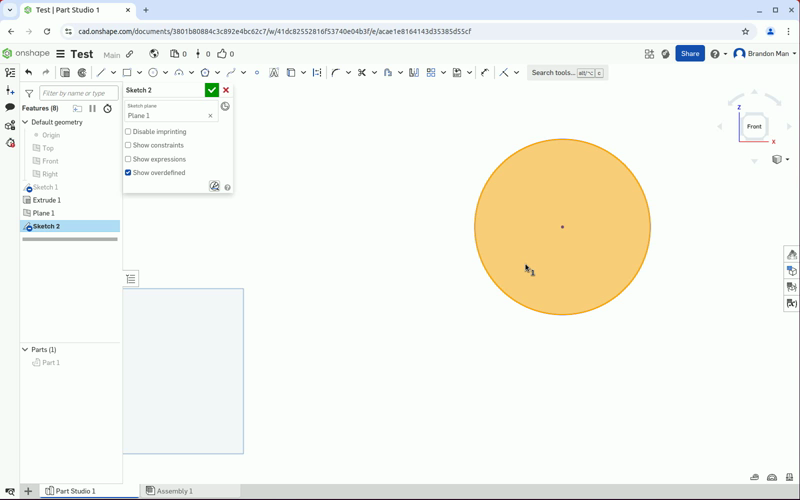
scroll(-6)
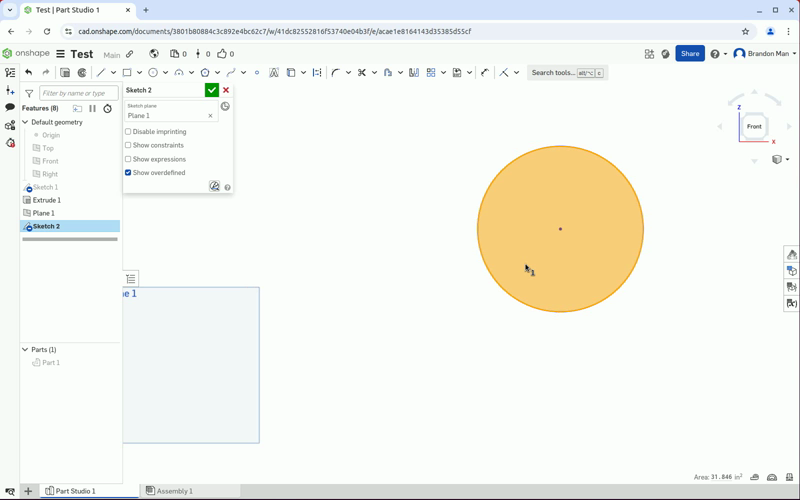
scroll(-6)
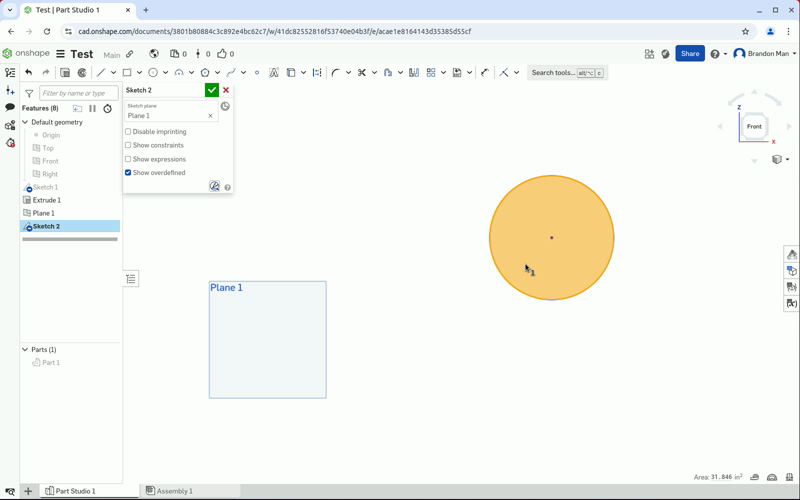
scroll(-6)
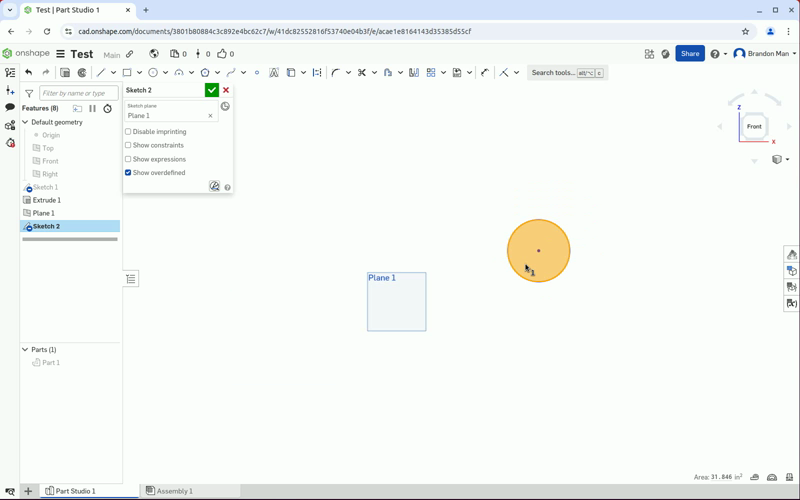
scroll(-6)
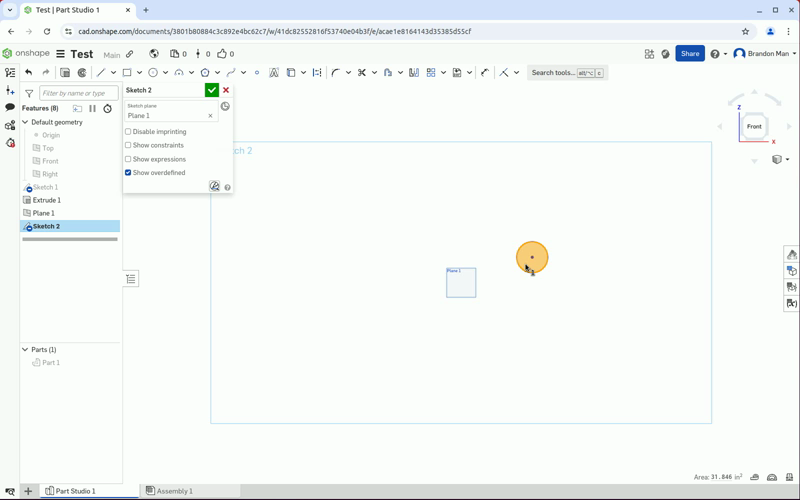
mouse_move(73, 352)
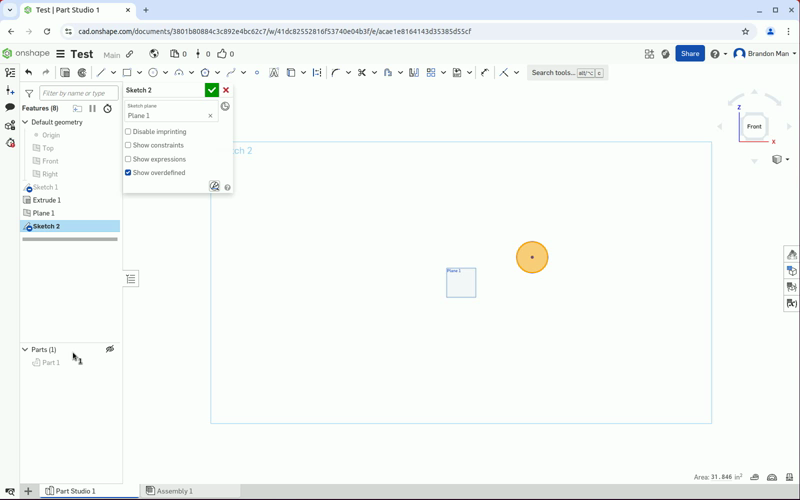
key(shift+y)
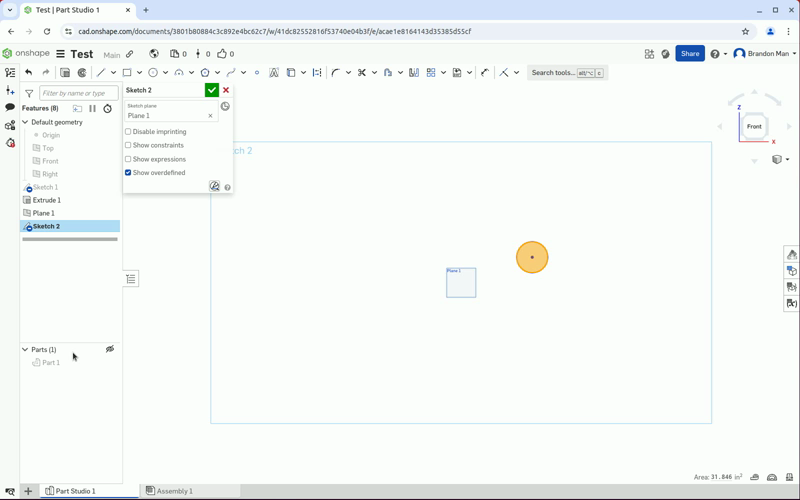
key(shift+e)
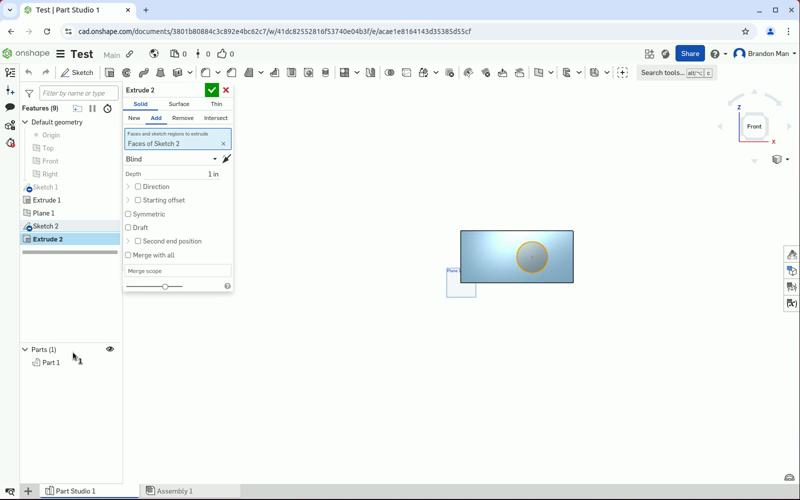
mouse_move(143, 106)
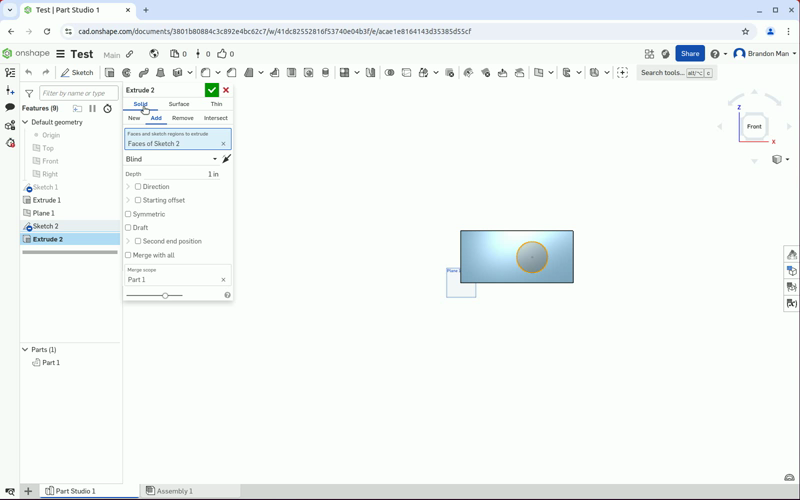
click(143, 106)
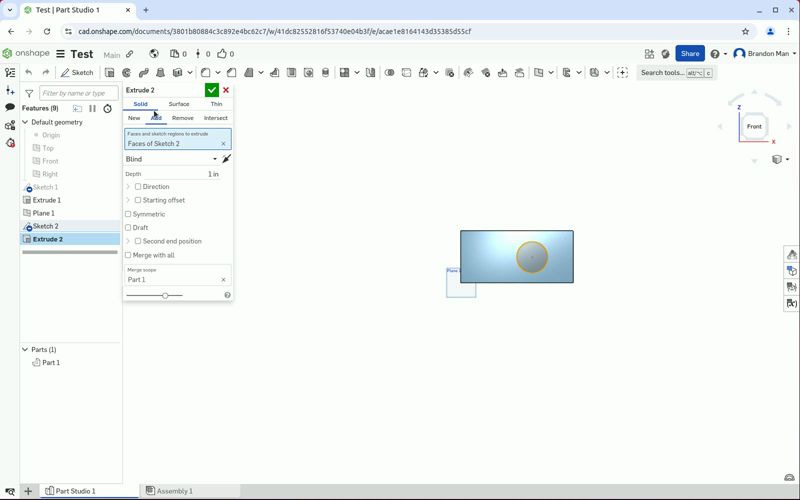
mouse_move(186, 120)
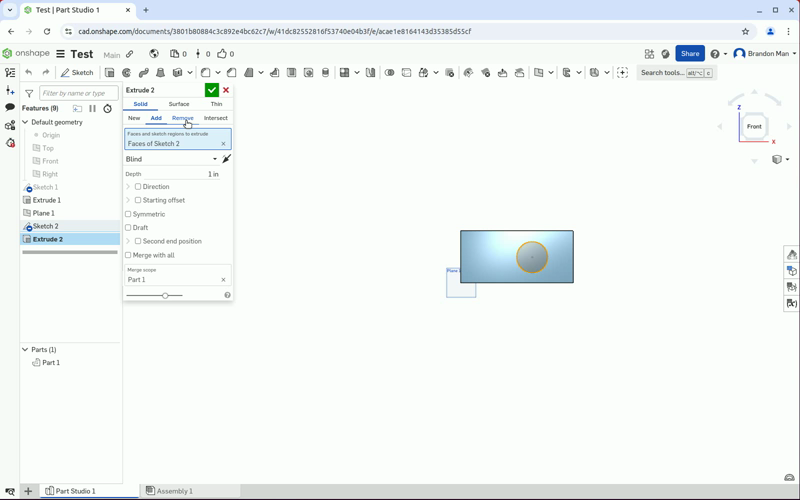
click(186, 120)
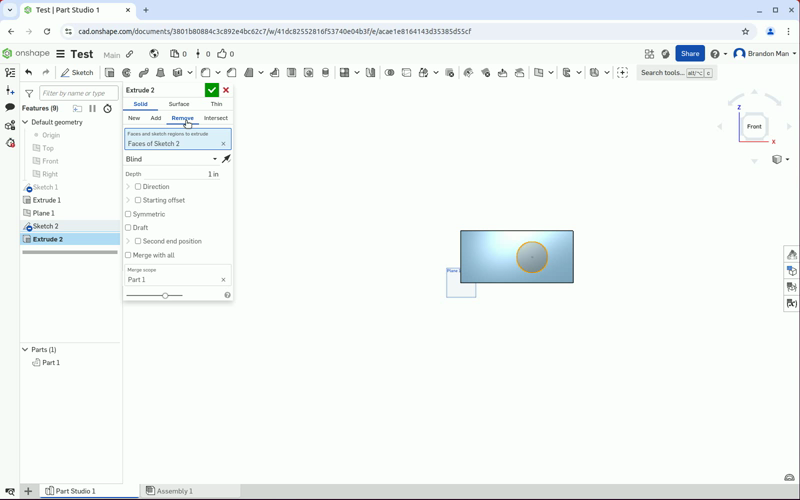
key(tab, 4)
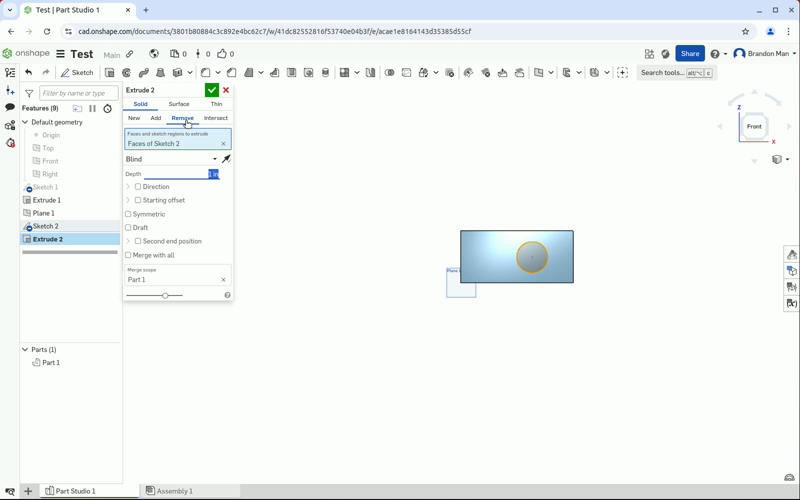
text(6.018)
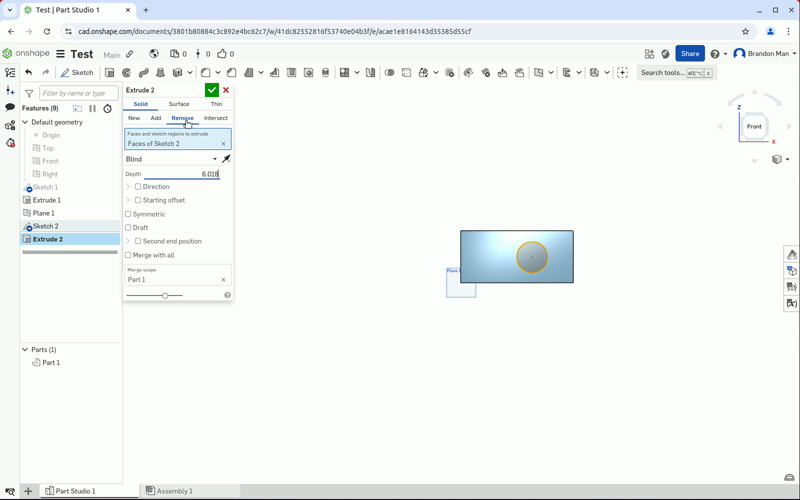
key(tab, 6)
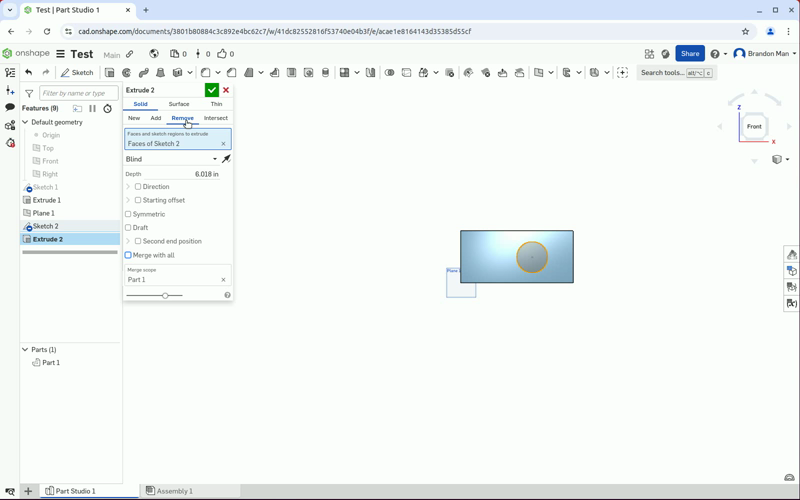
key(space)
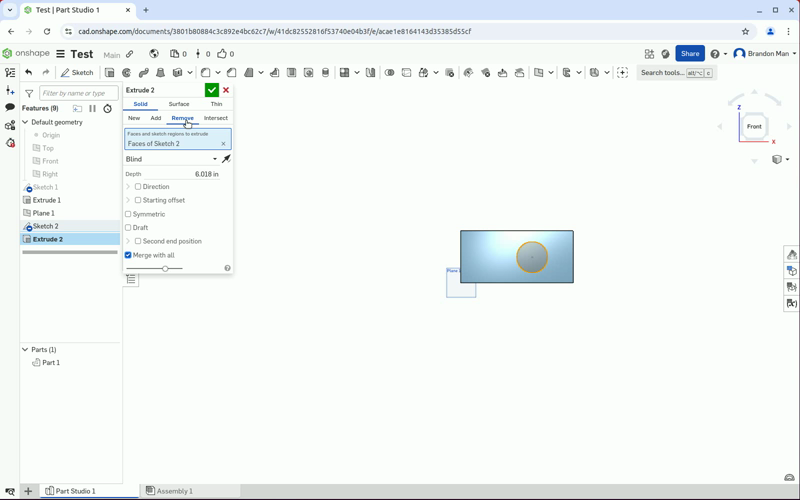
key(enter)
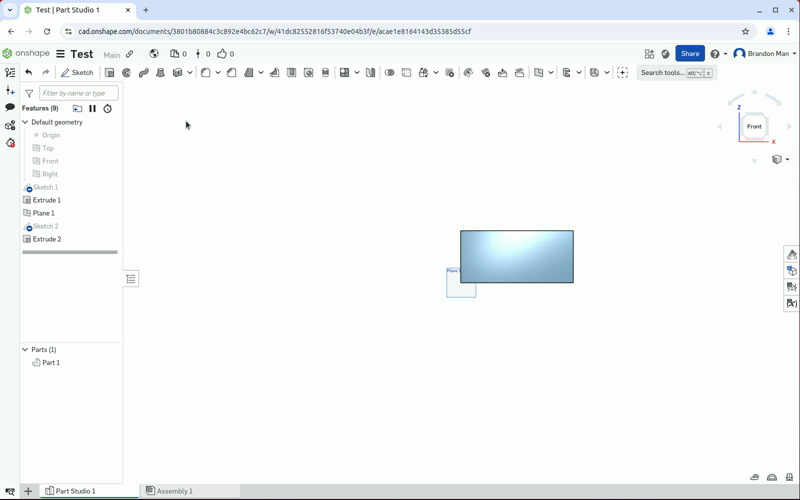
key(shift+h)
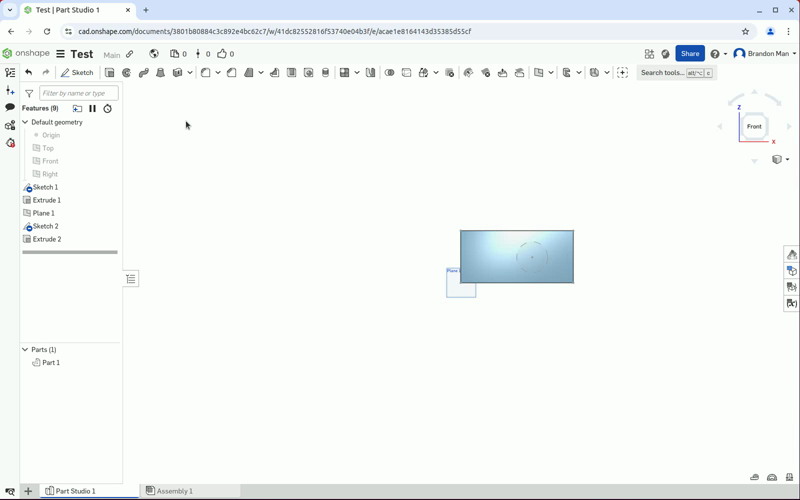
key(shift+h)
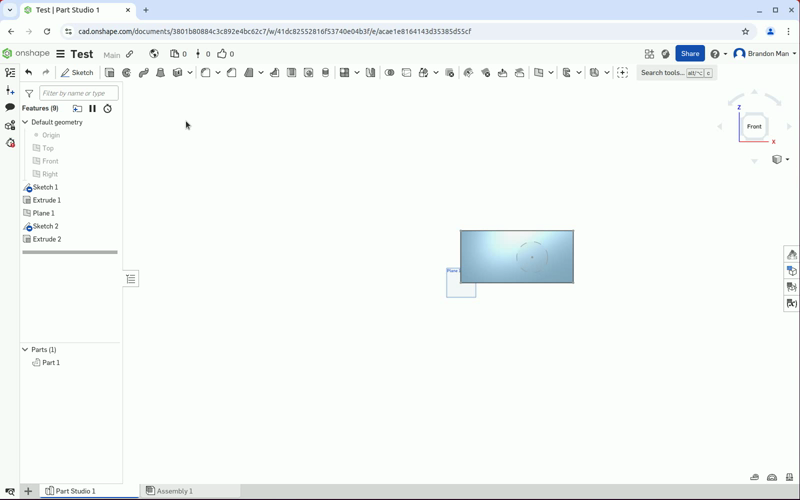
key(shift+7)
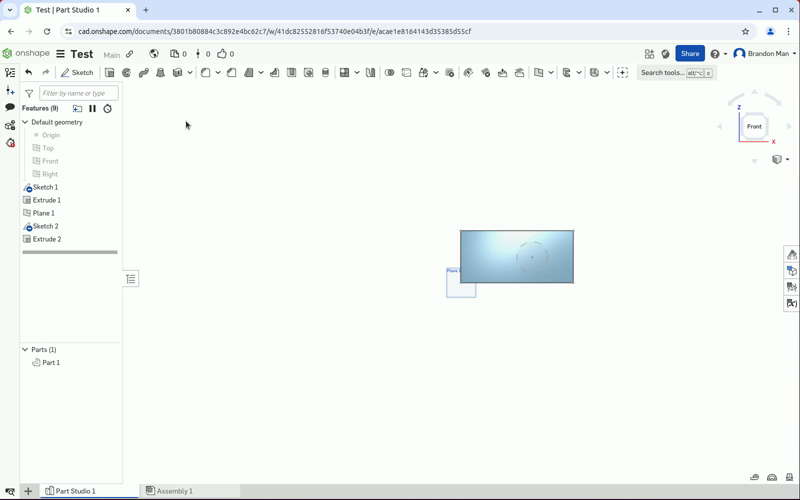
key(left, 2)
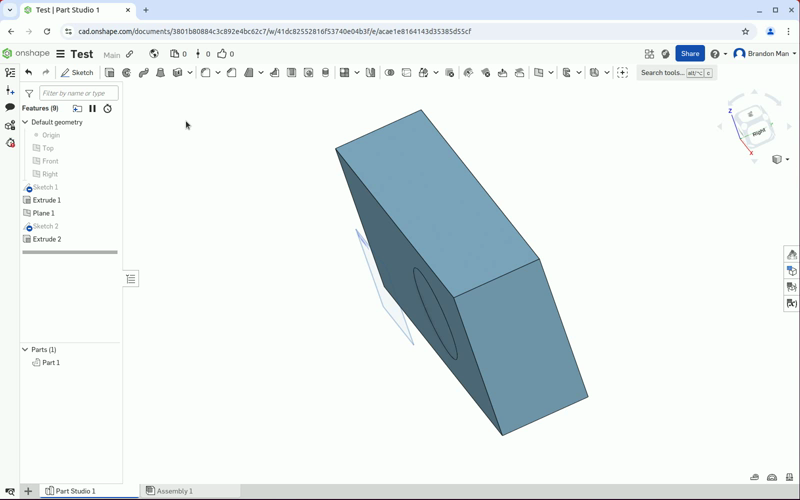
key(down, 2)
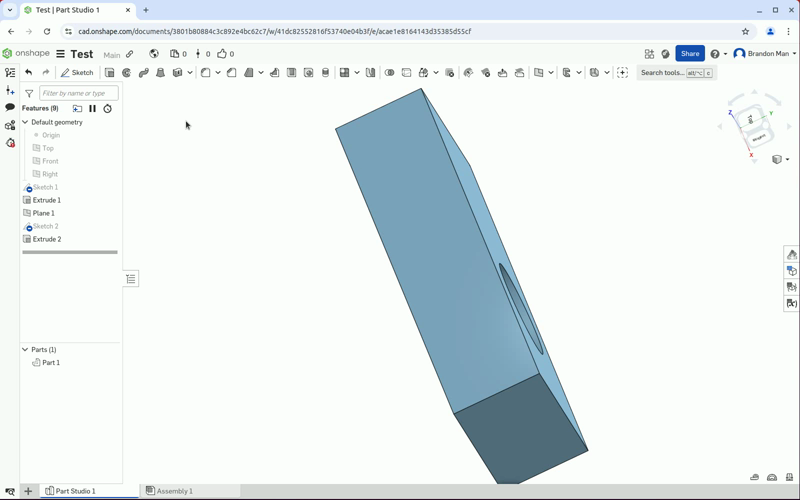
key(up, 2)
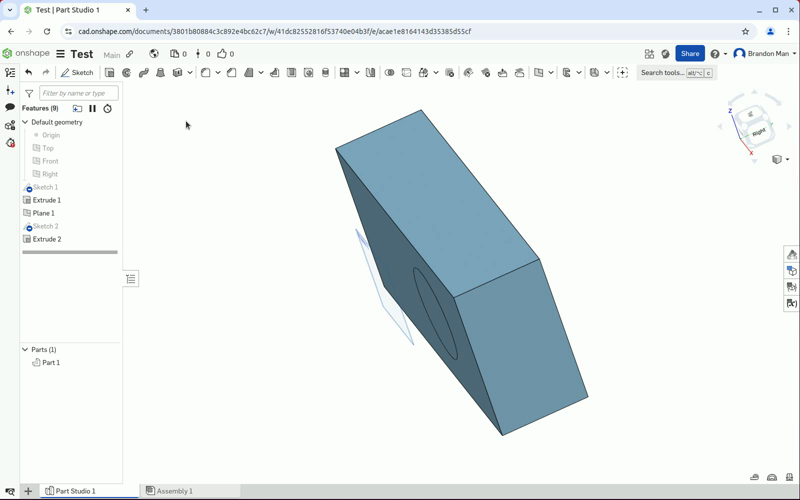
key(right, 2)
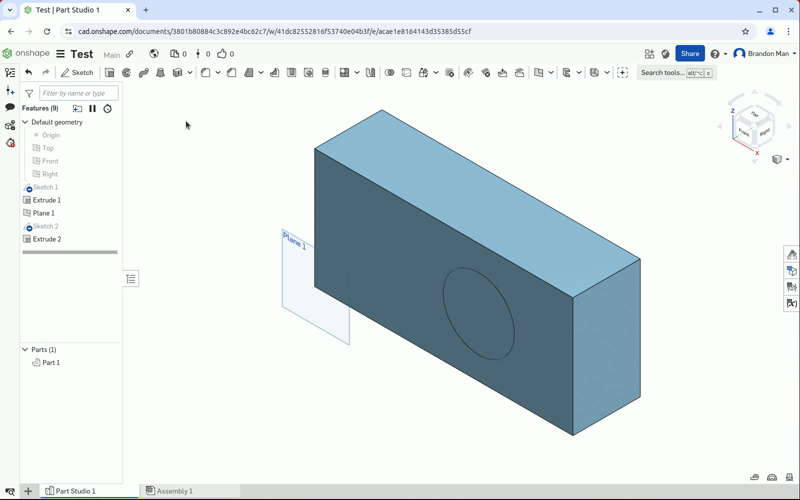
mouse_move(73, 189)
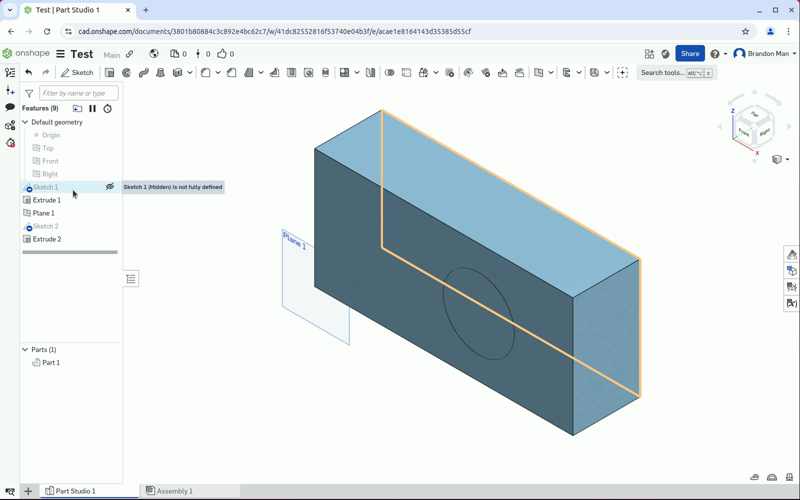
click(73, 189)